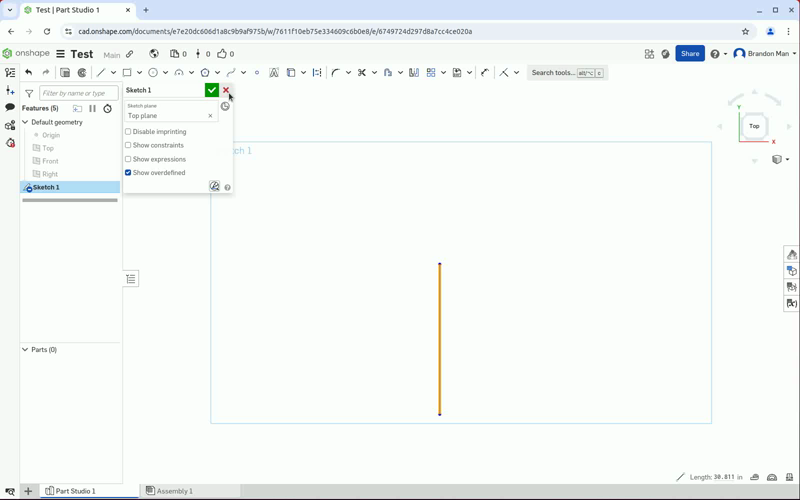
key(shift+h)
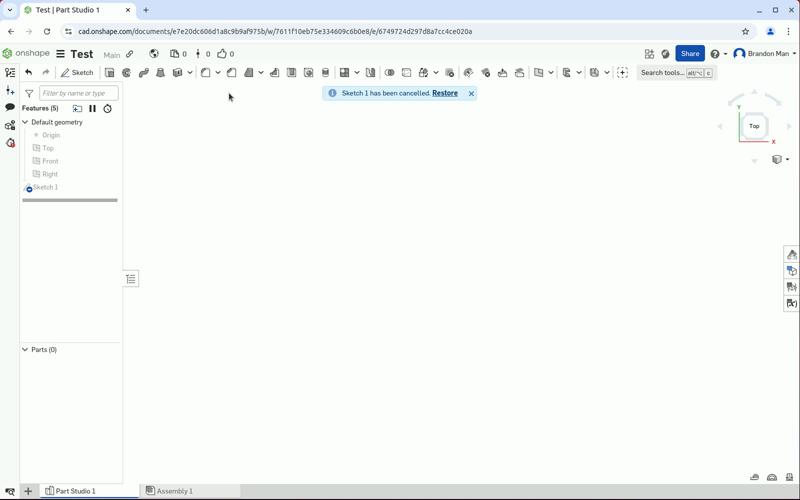
mouse_move(73, 352)
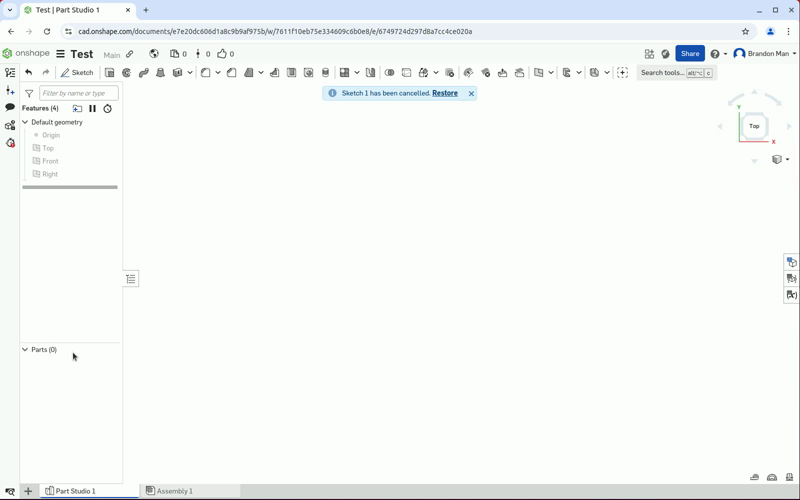
key(y)
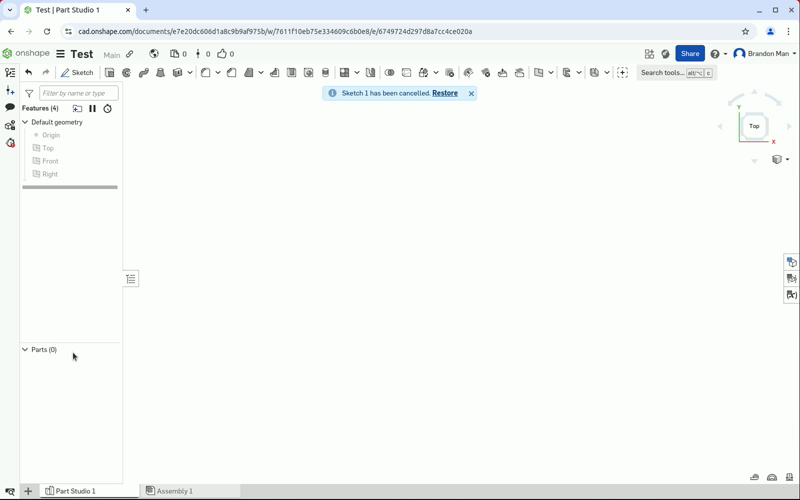
key(shift+p)
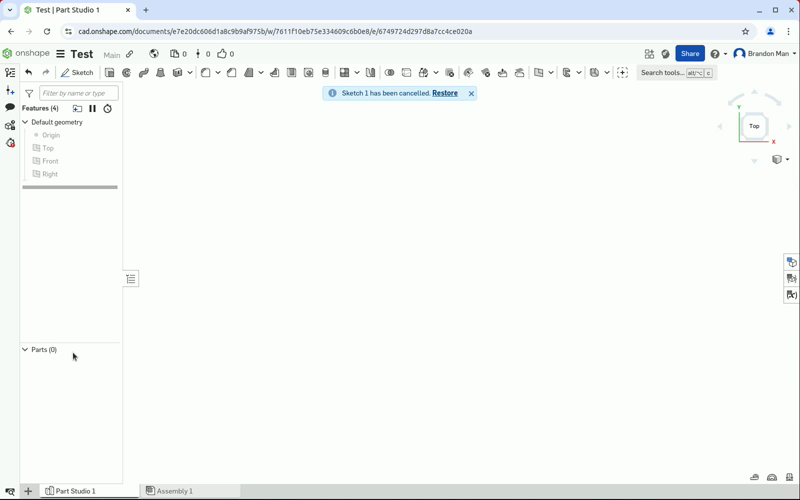
key(space)
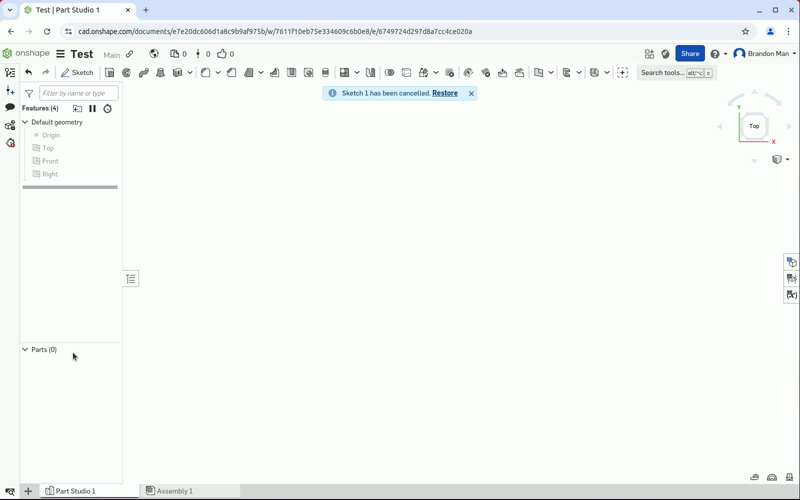
key_down(shift)
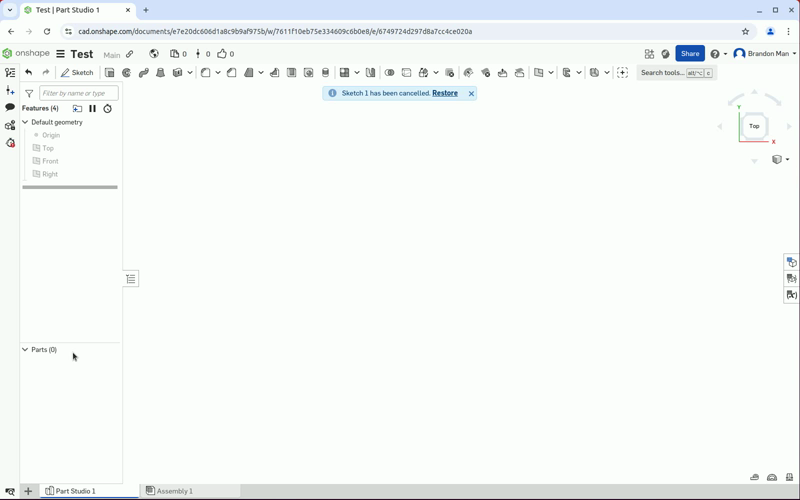
key(up)
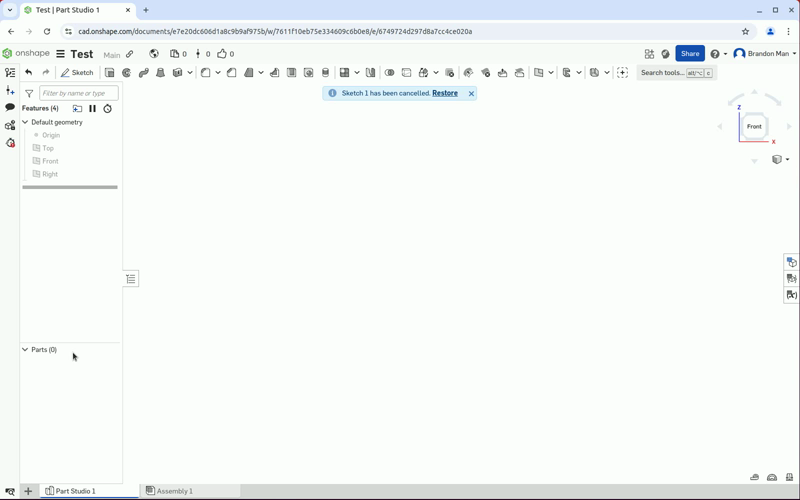
key_up(shift)
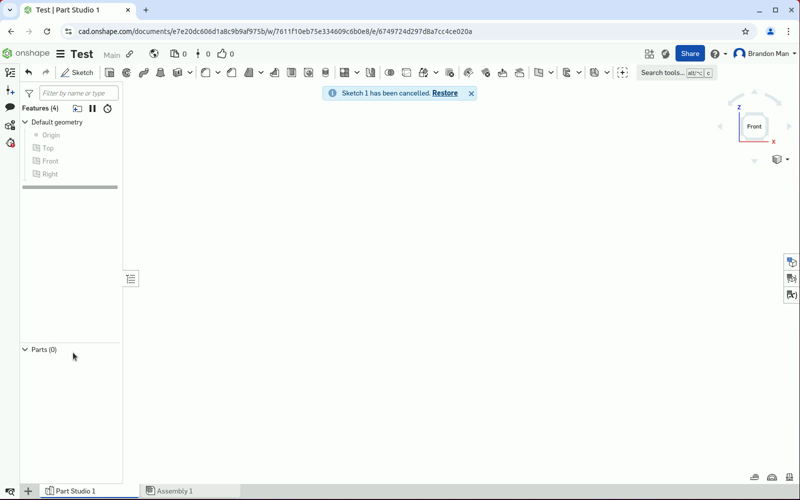
mouse_move(73, 352)
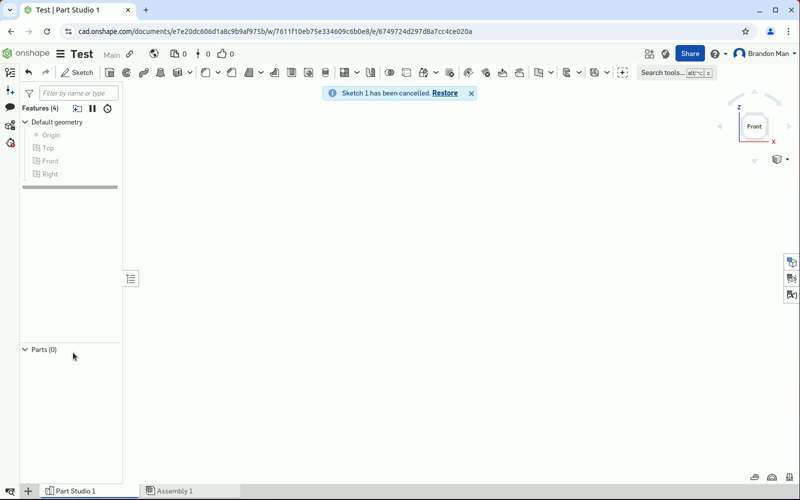
key(shift+y)
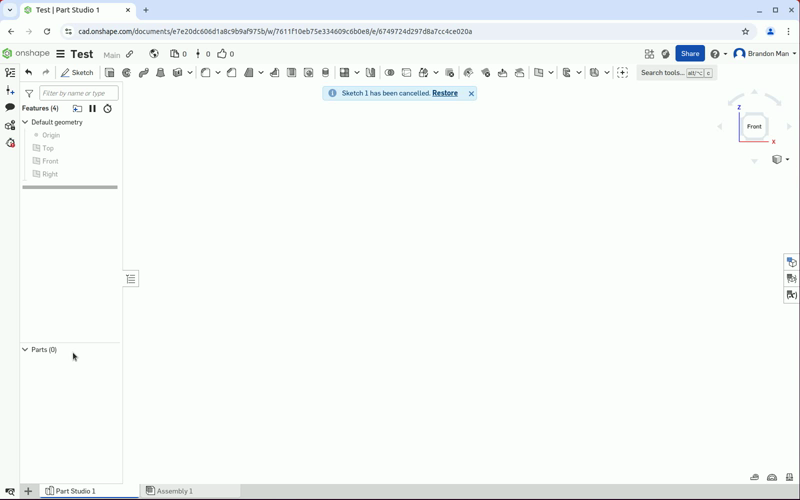
key(shift+s)
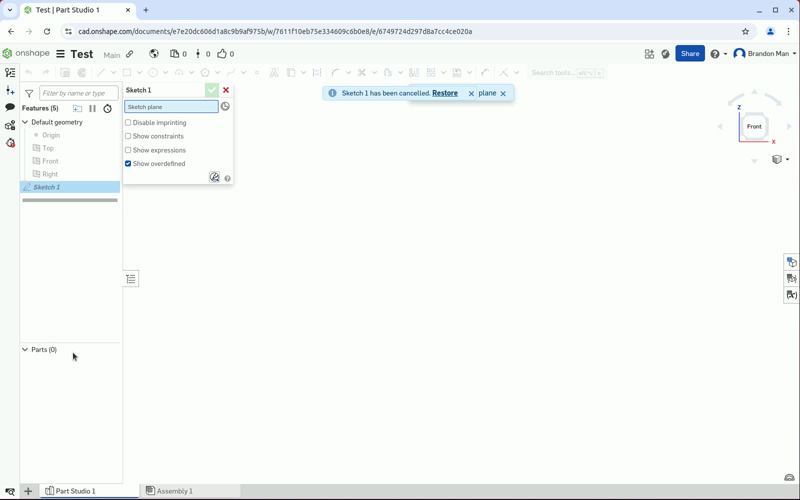
mouse_move(73, 163)
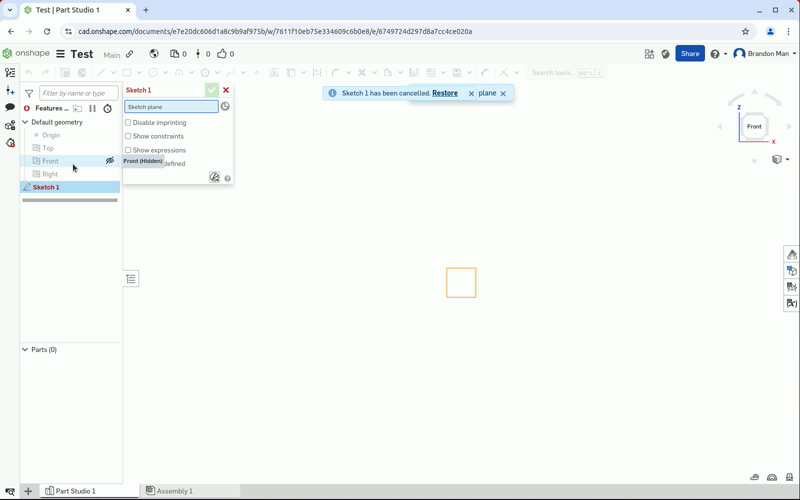
click(73, 163)
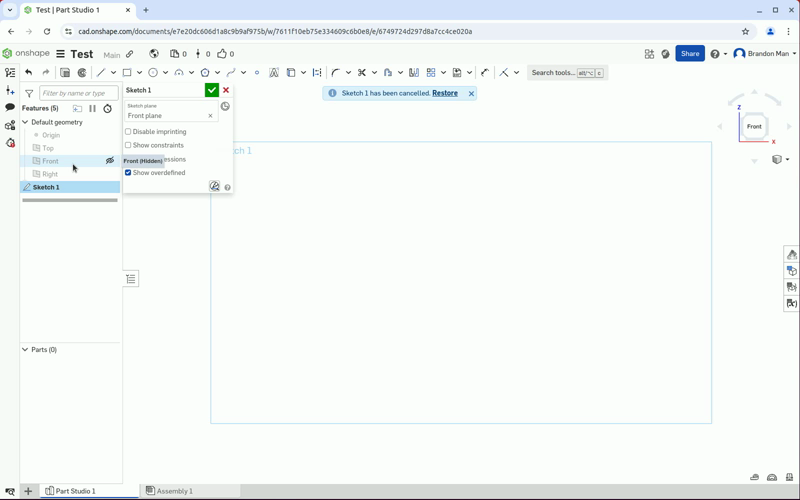
mouse_move(73, 352)
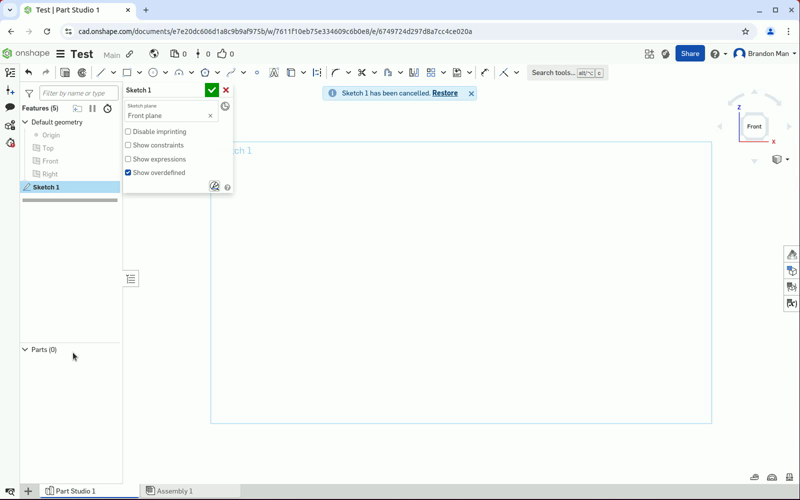
key(y)
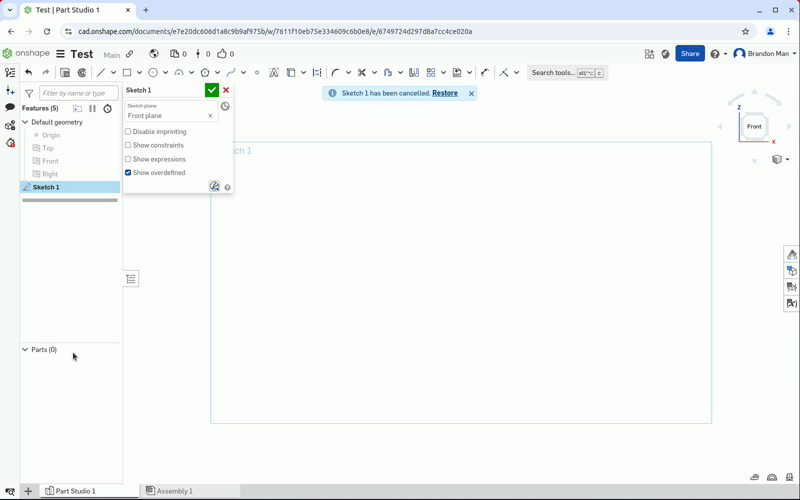
key(l)
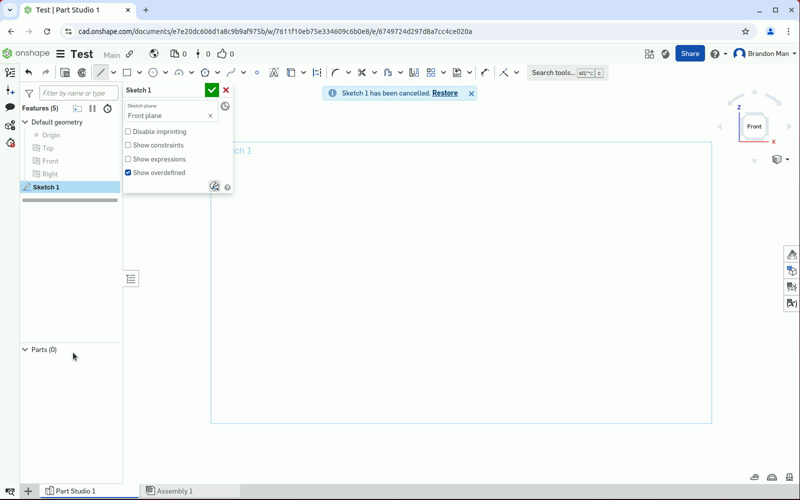
key_down(shift)
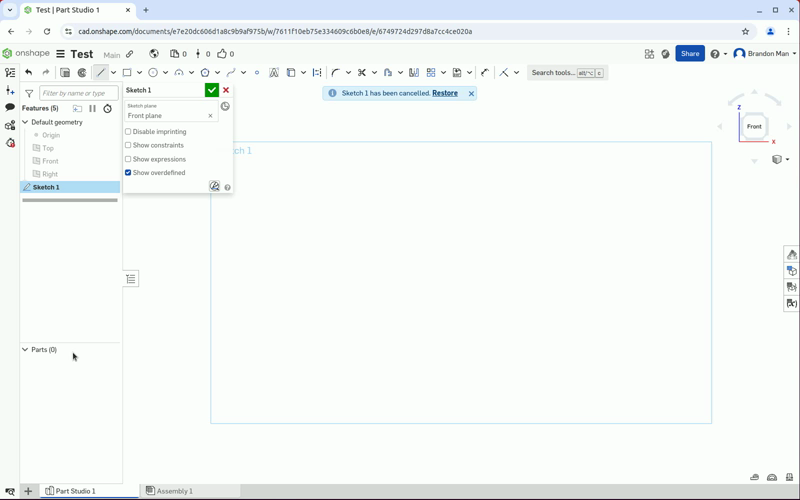
mouse_move(348, 326)
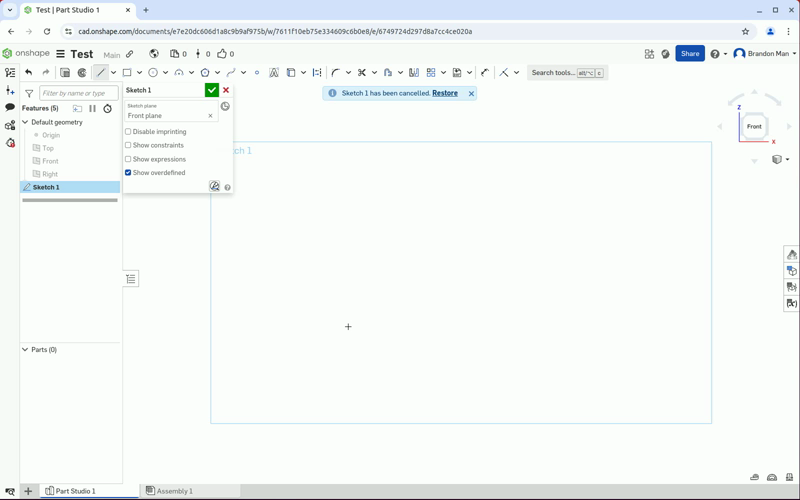
click(348, 326)
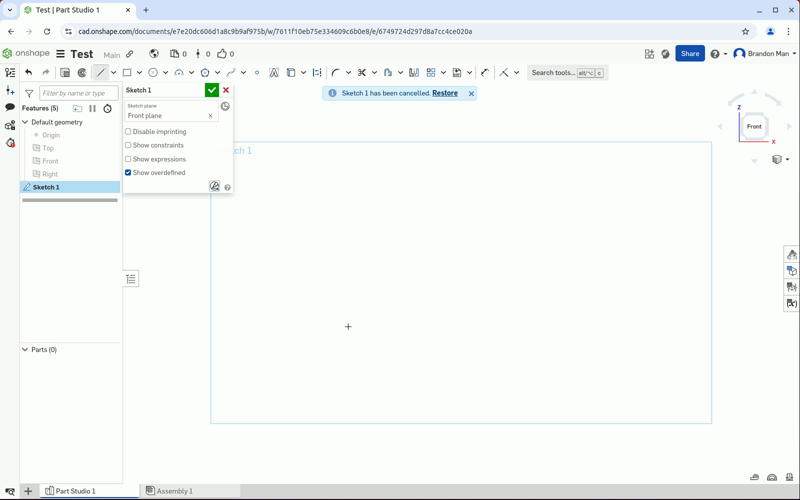
key_up(shift)
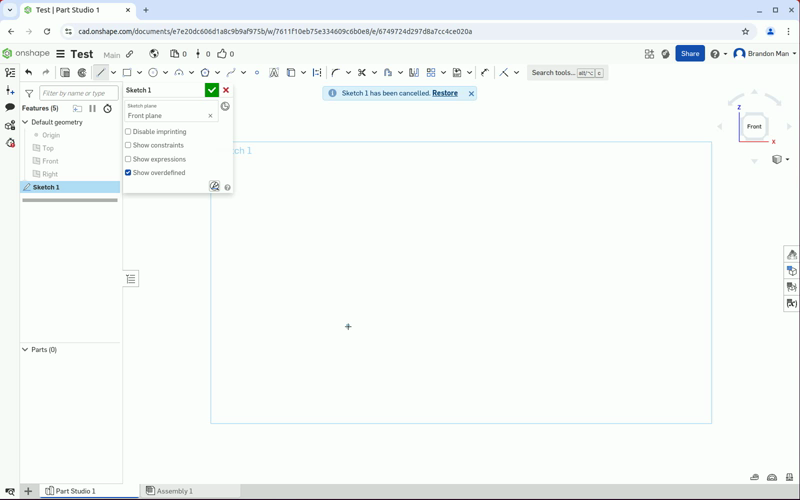
key_down(shift)
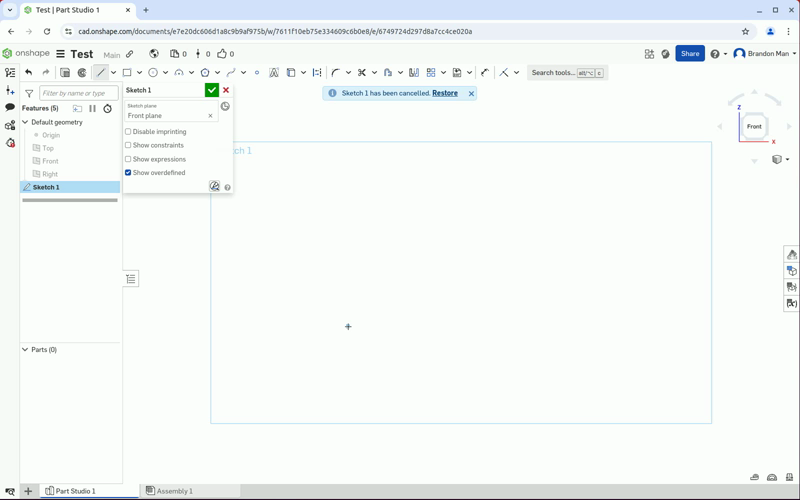
mouse_move(572, 326)
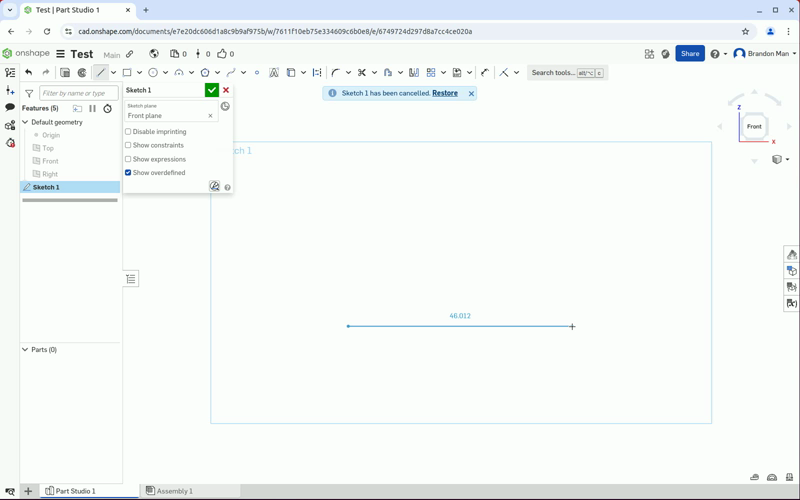
click(572, 326)
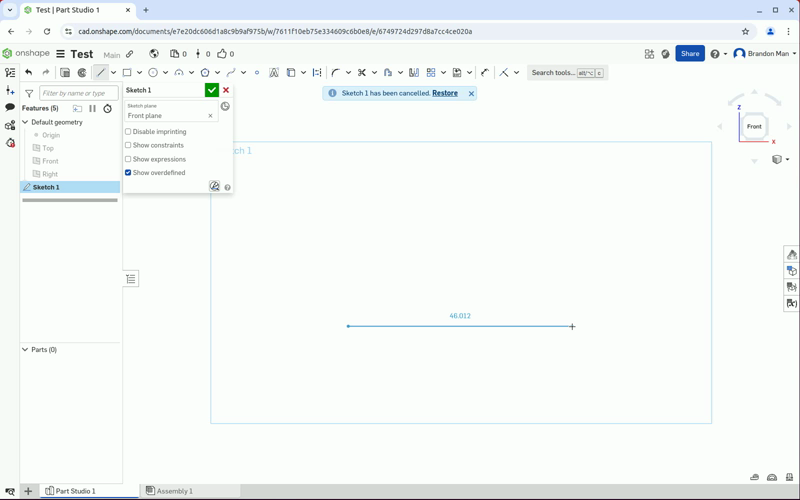
key_up(shift)
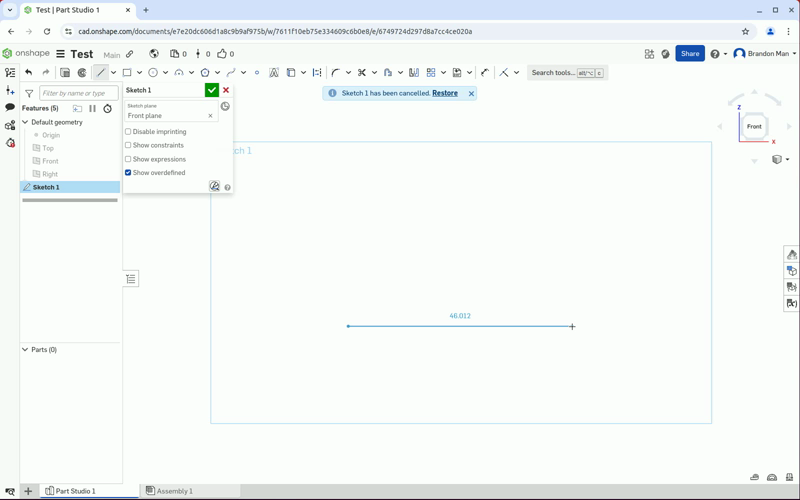
key_down(shift)
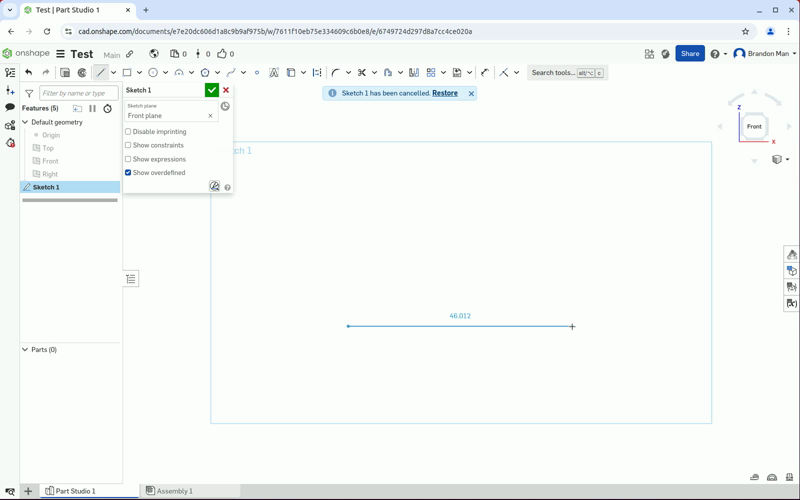
mouse_move(572, 241)
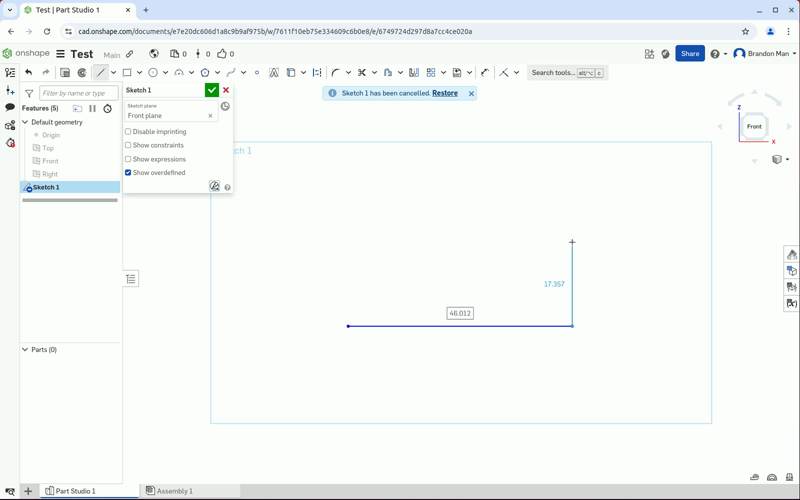
click(572, 241)
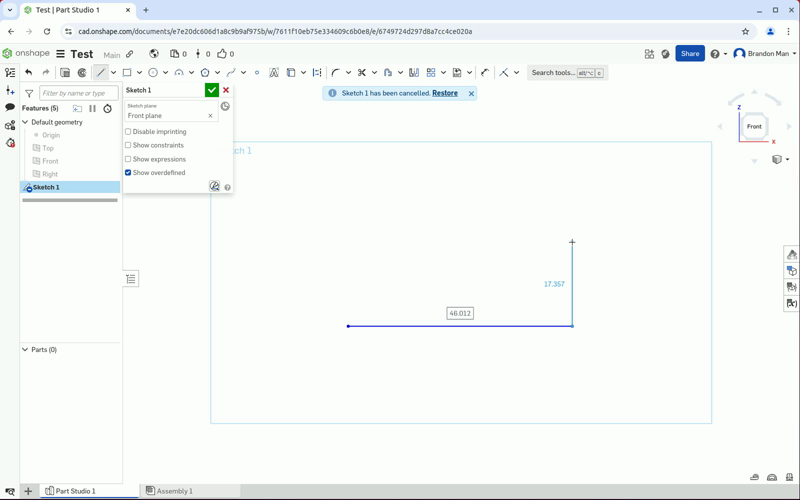
key_up(shift)
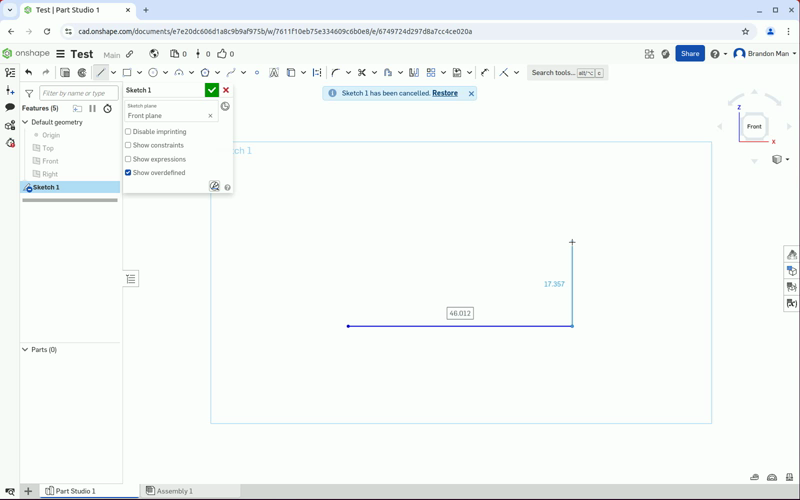
key_down(shift)
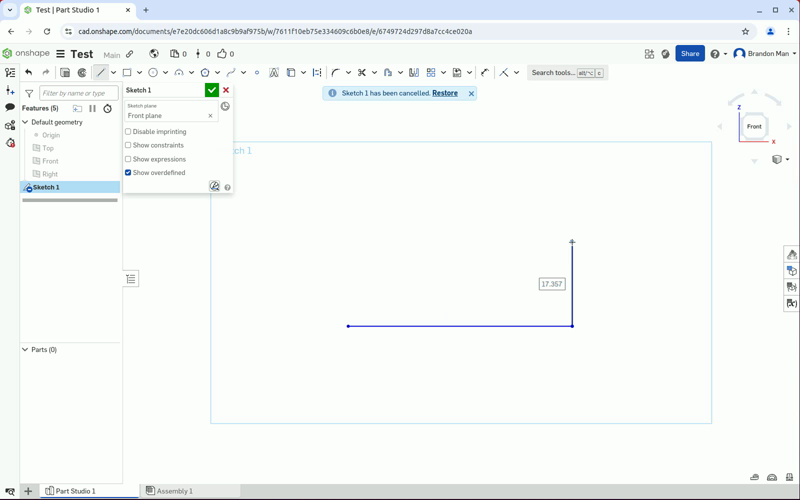
mouse_move(348, 241)
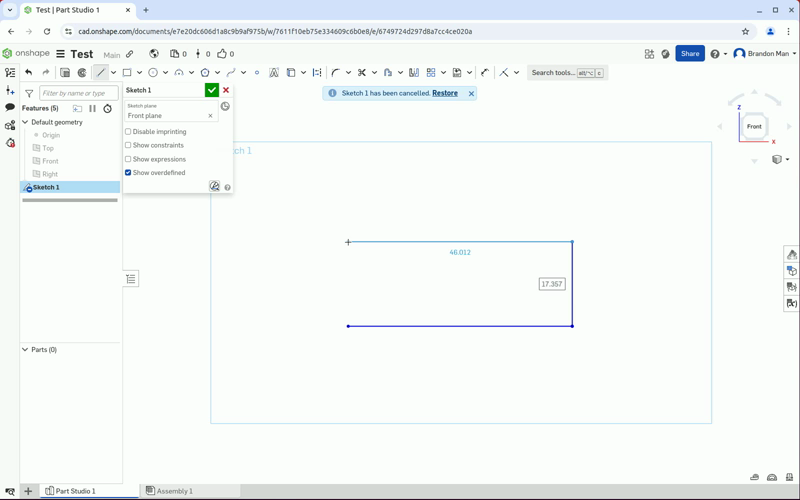
click(348, 241)
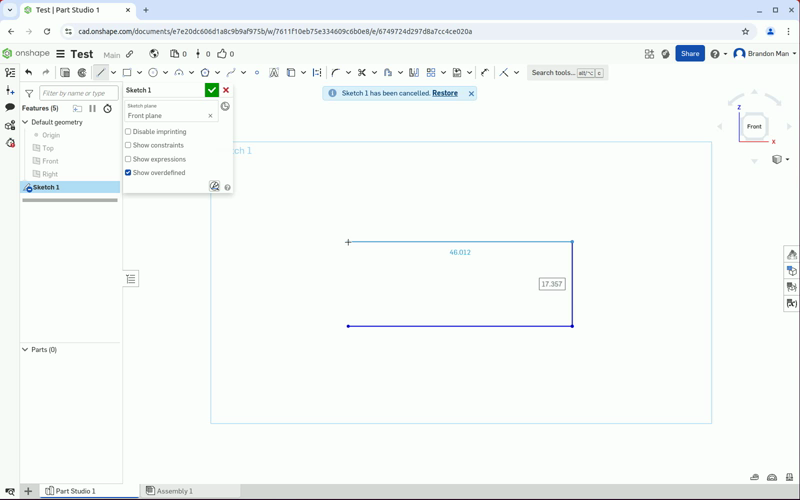
key_up(shift)
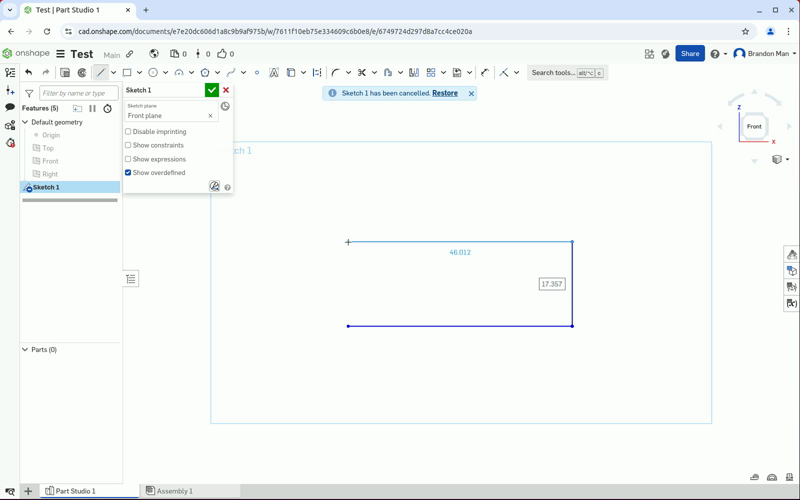
key_down(shift)
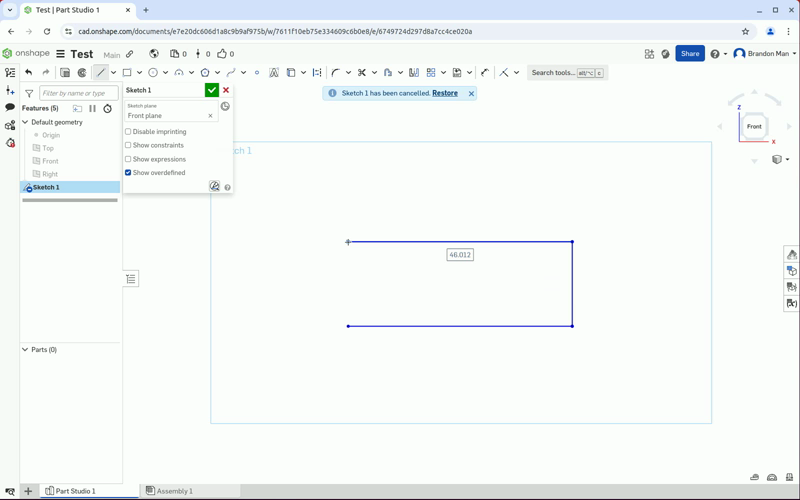
mouse_move(348, 326)
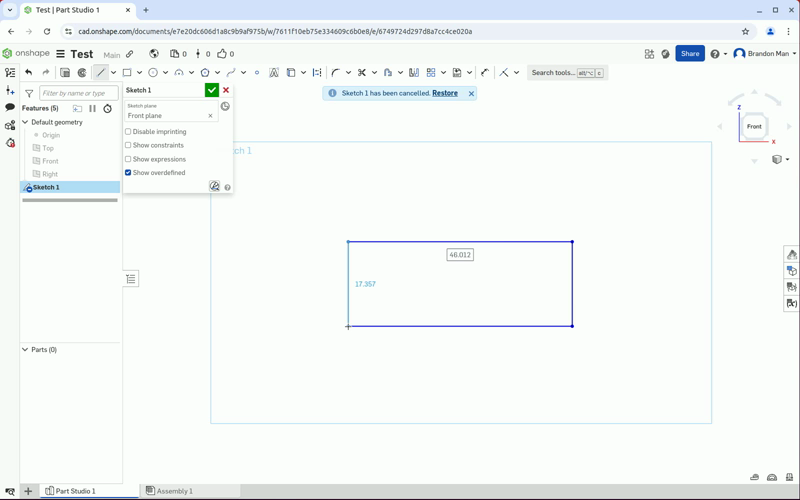
key_up(shift)
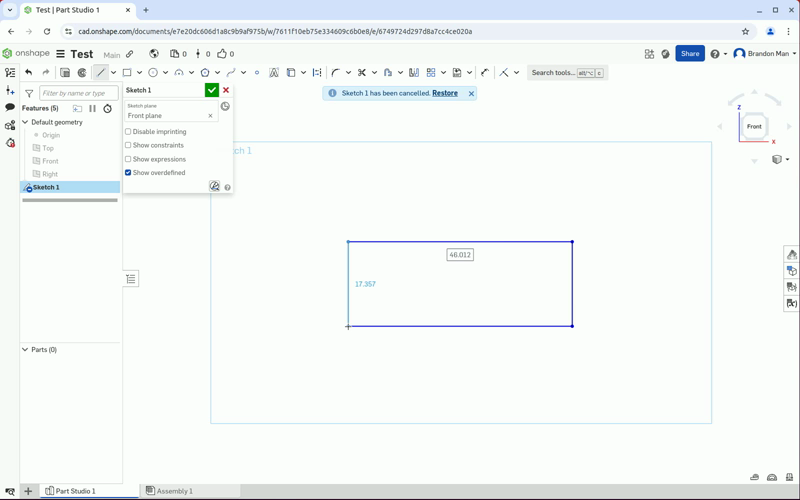
click(348, 326)
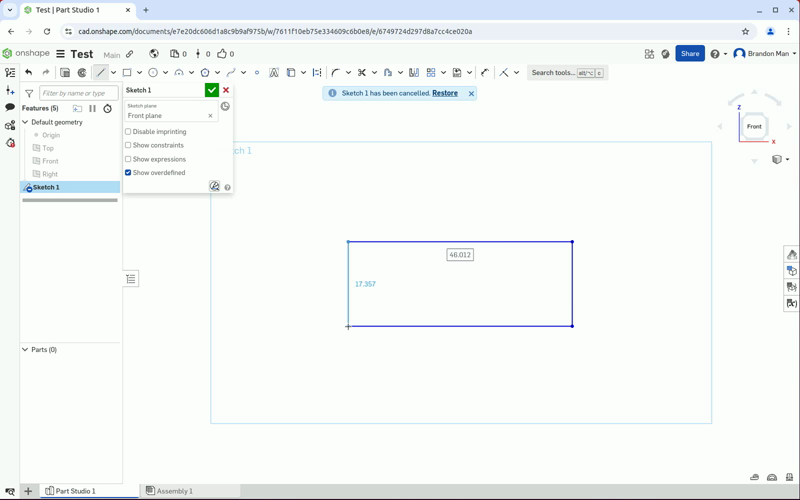
key(esc)
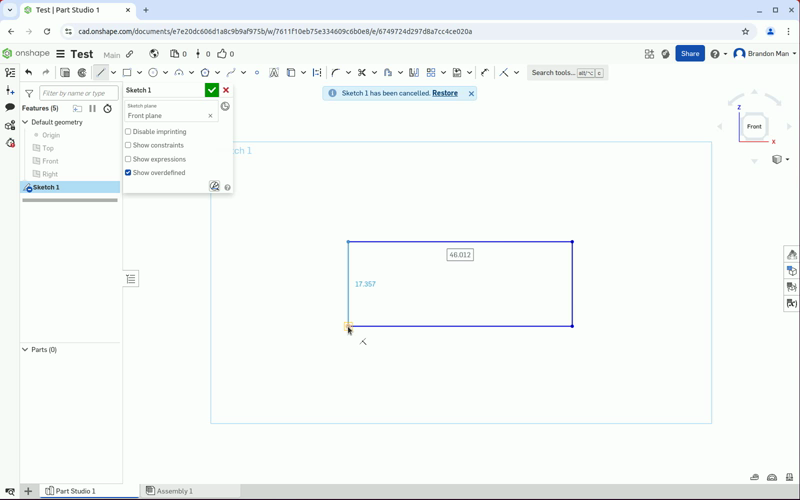
mouse_move(388, 271)
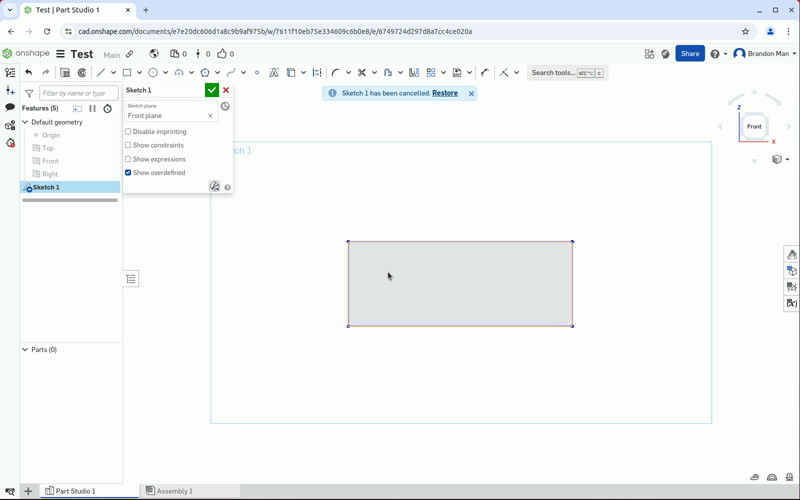
click(388, 271)
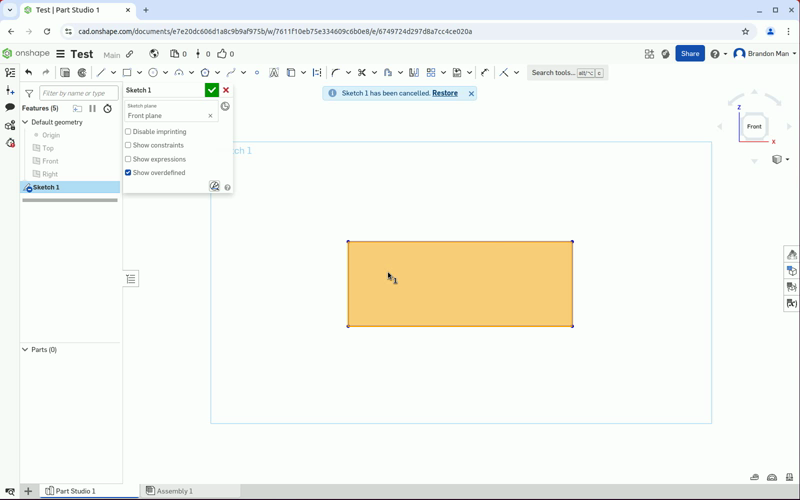
mouse_move(73, 352)
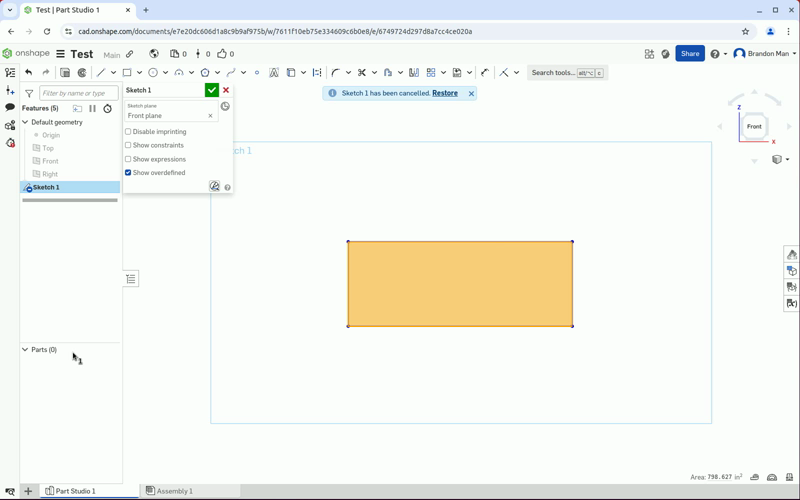
key(shift+y)
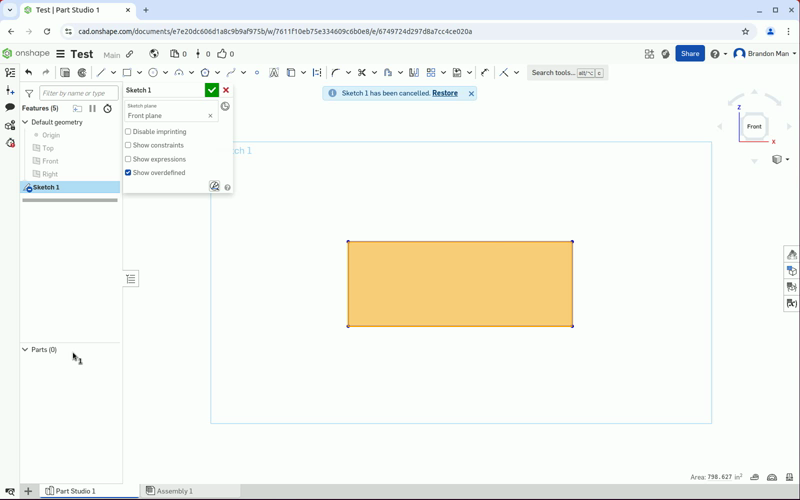
key(shift+e)
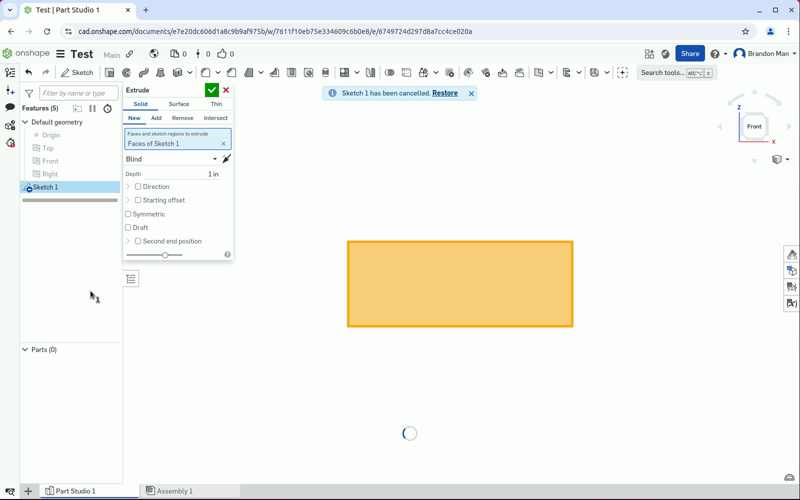
mouse_move(143, 106)
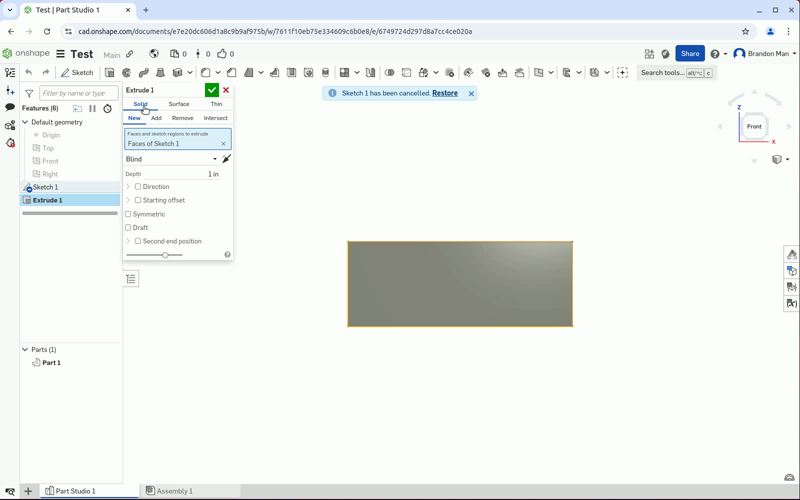
click(143, 106)
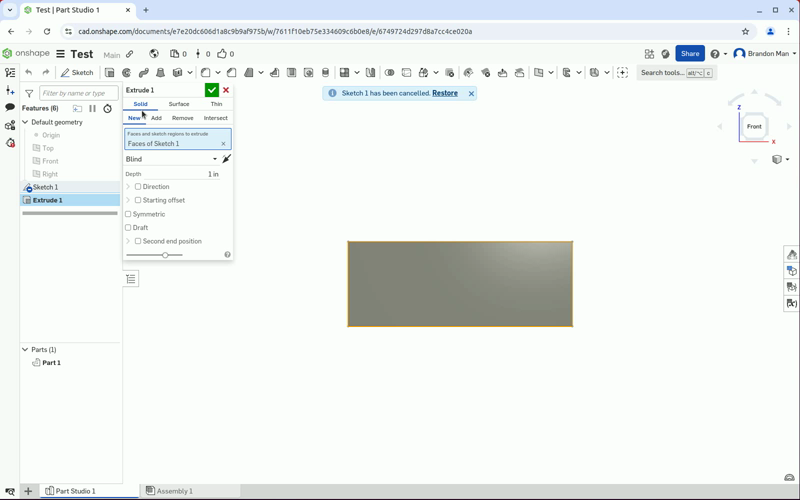
mouse_move(137, 120)
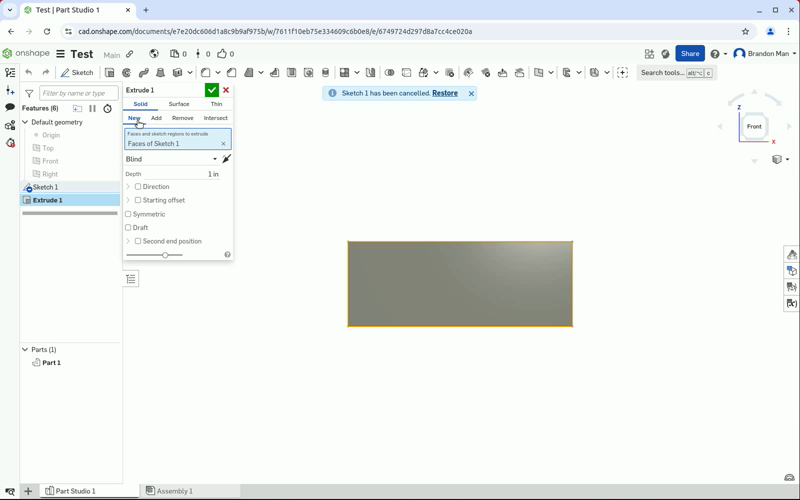
click(137, 120)
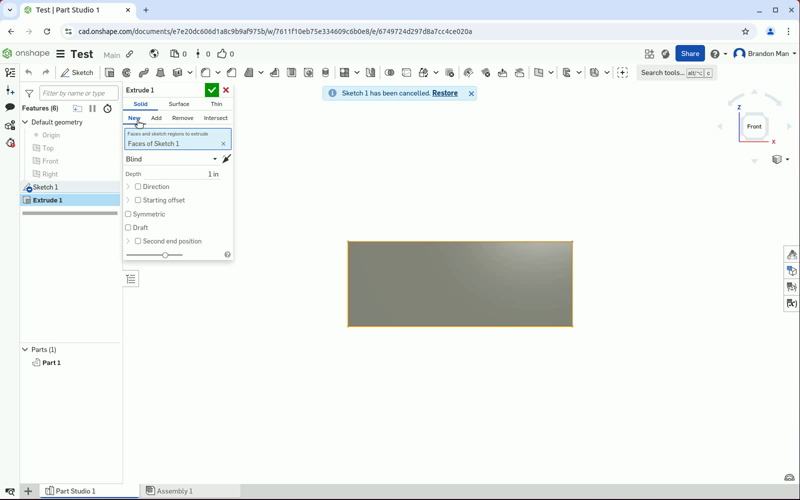
key(tab, 4)
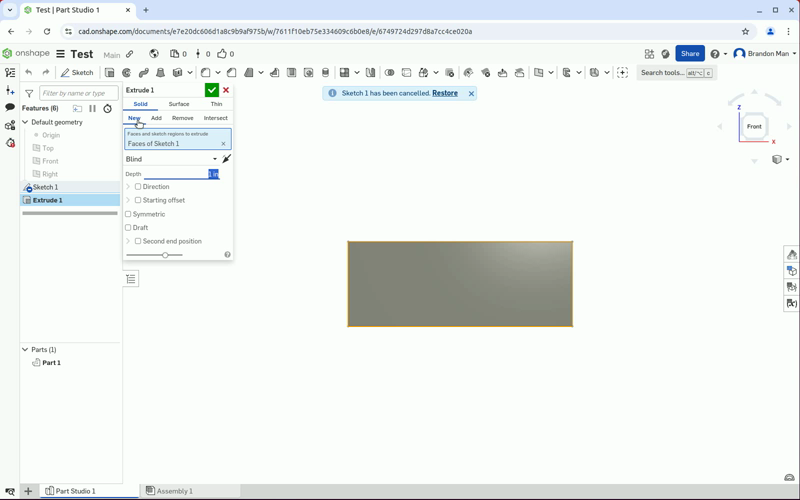
text(21.664)
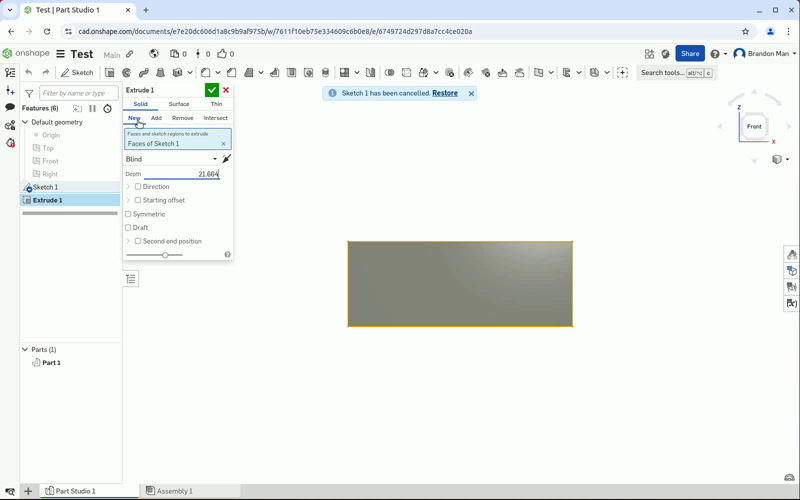
key(enter)
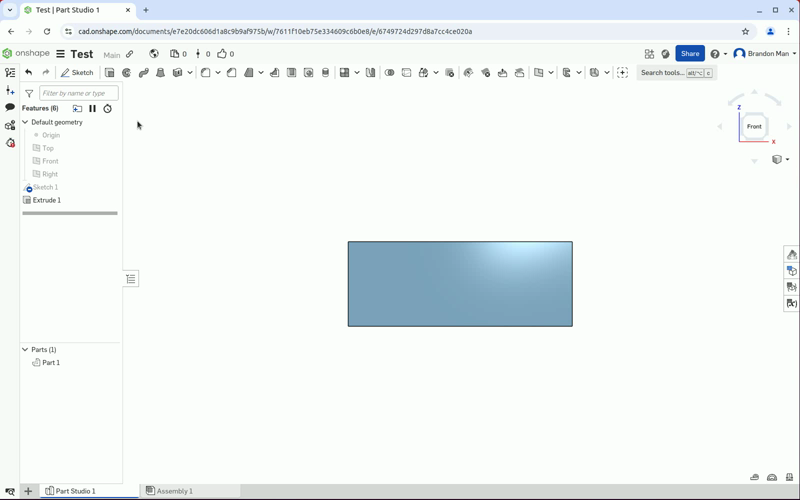
key(shift+h)
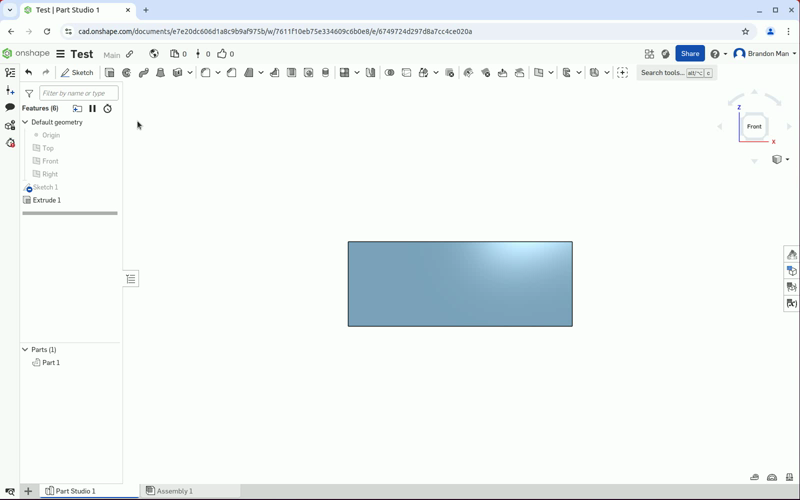
key(shift+h)
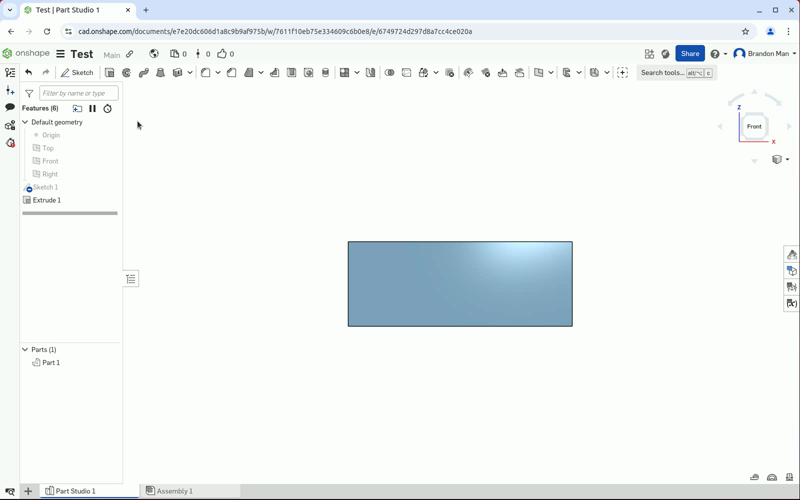
mouse_move(73, 189)
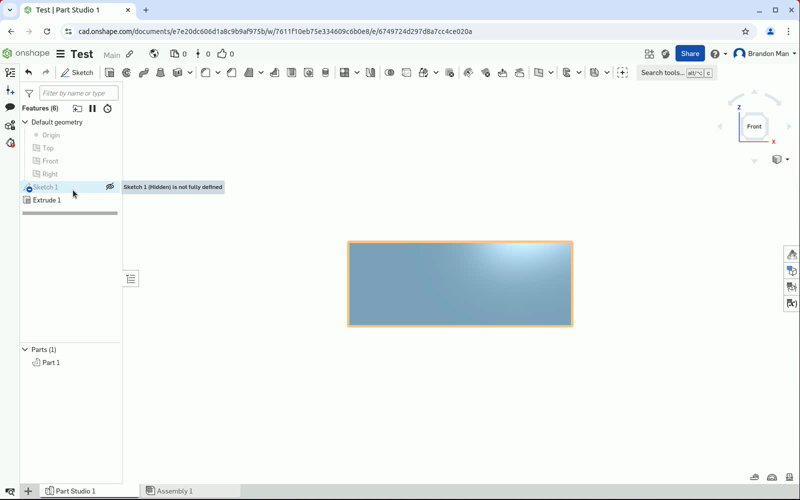
click(73, 189)
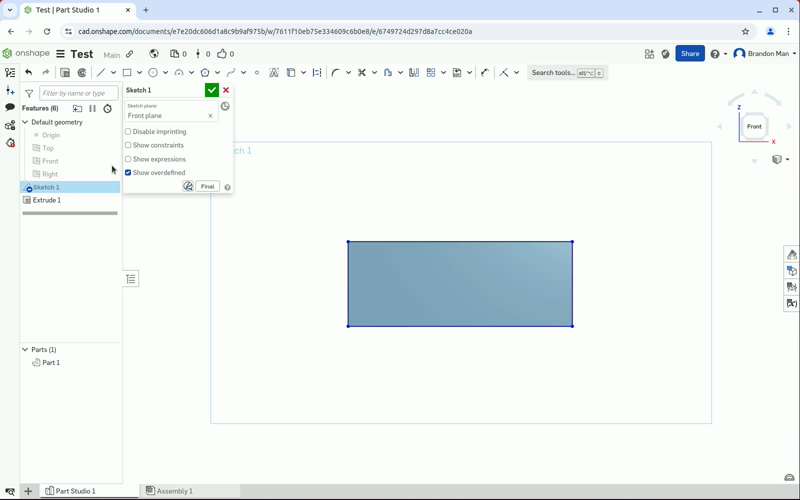
mouse_move(229, 92)
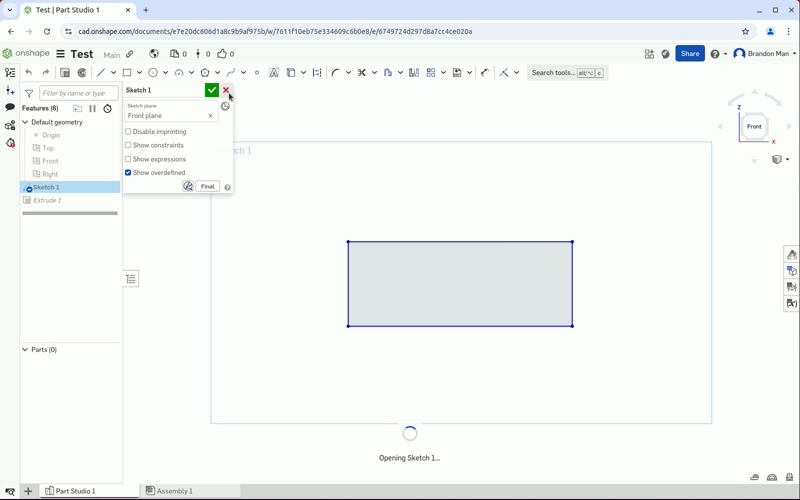
click(229, 92)
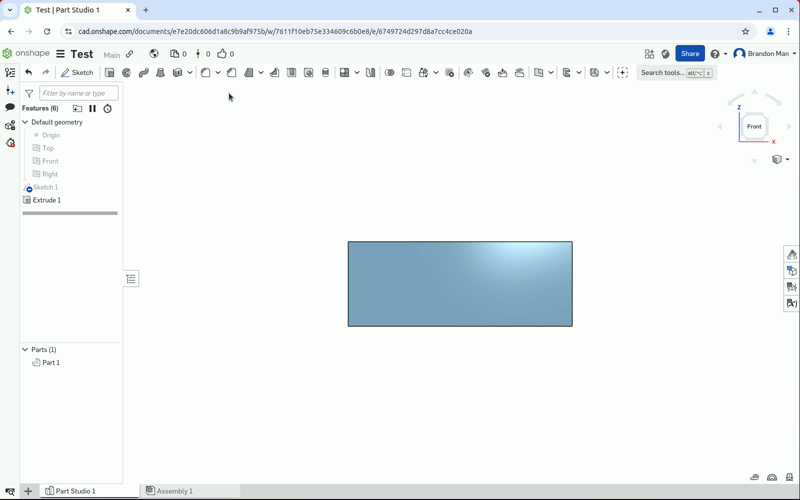
mouse_move(541, 75)
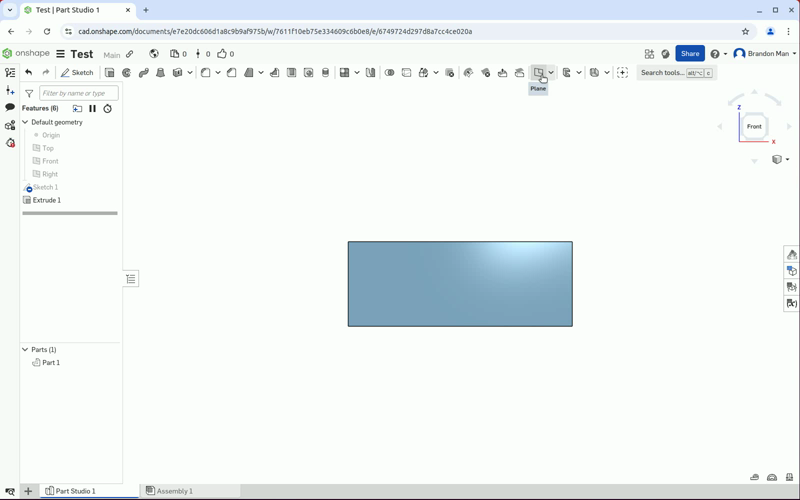
click(541, 75)
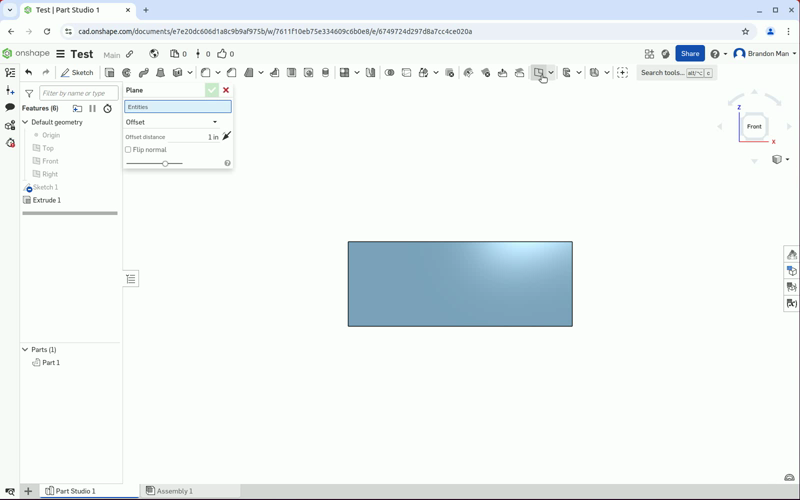
mouse_move(73, 163)
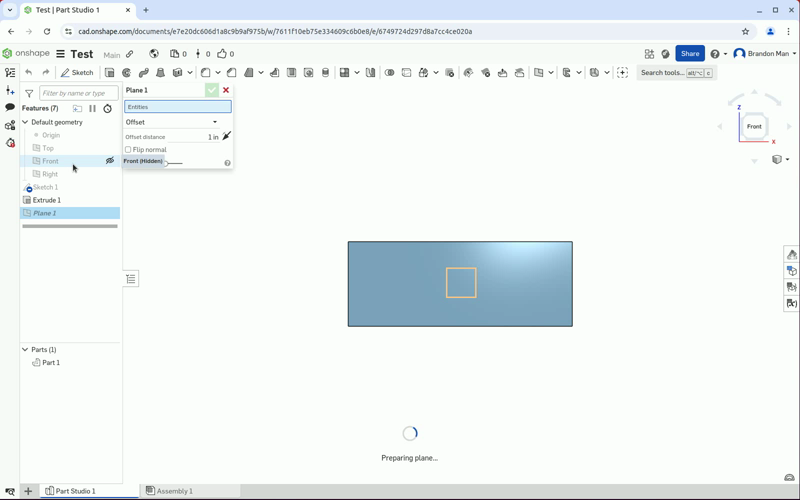
click(73, 163)
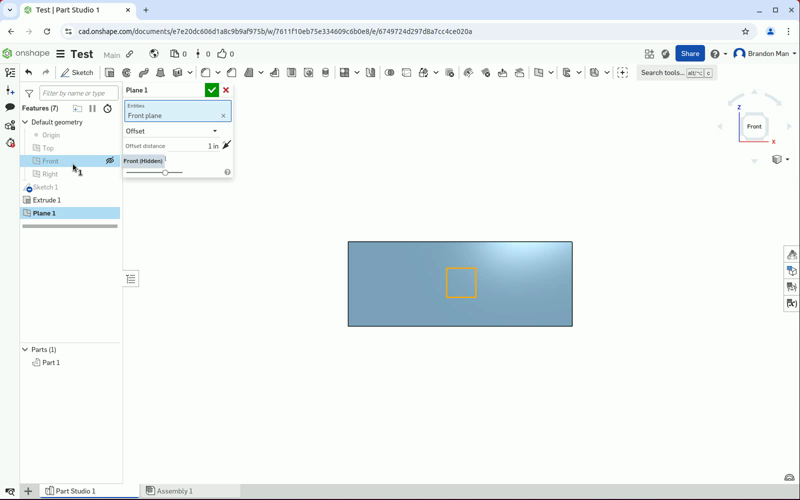
key(tab, 2)
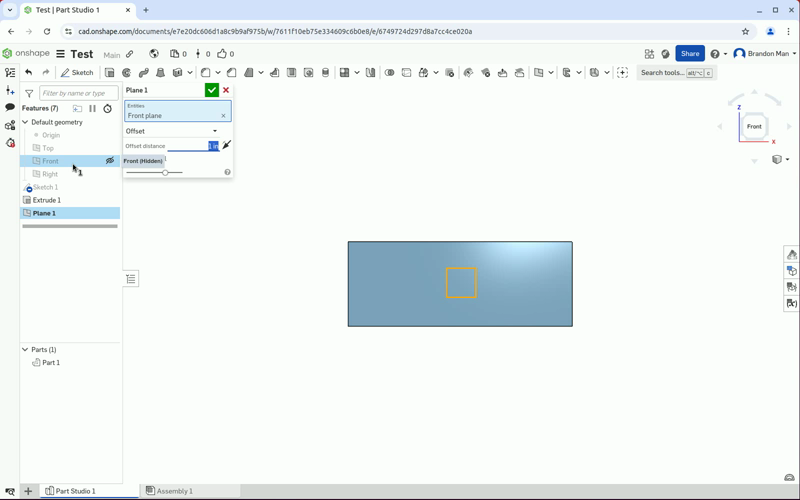
text(21.66)
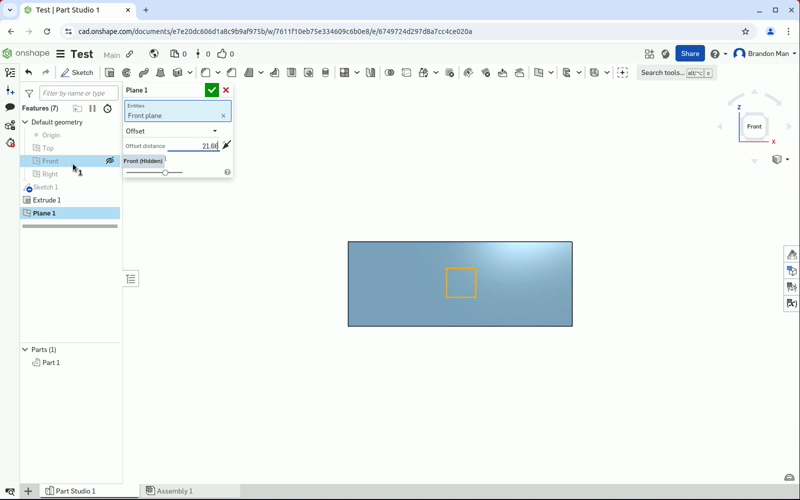
key(enter, 2)
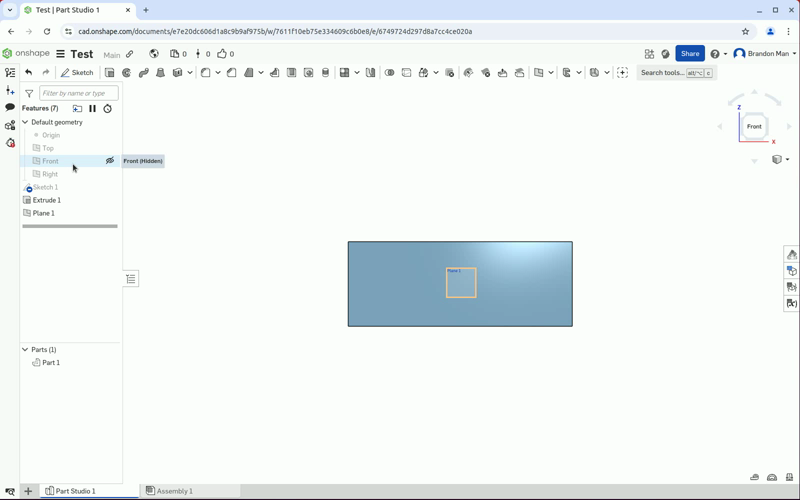
key(shift+s)
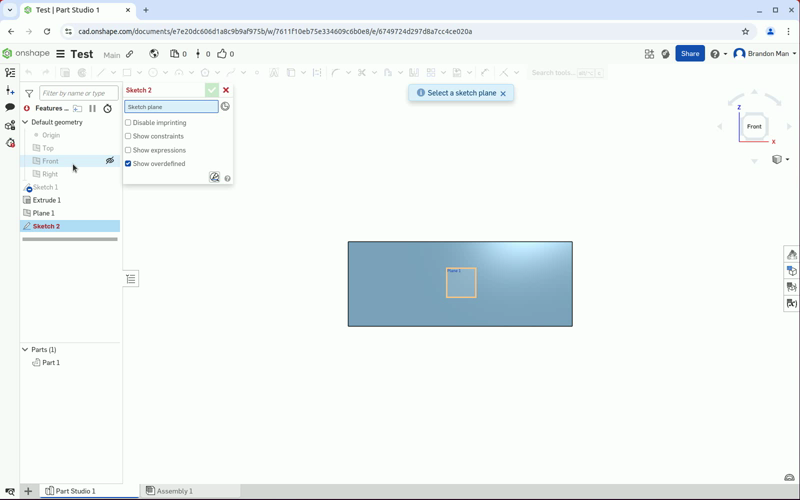
mouse_move(73, 215)
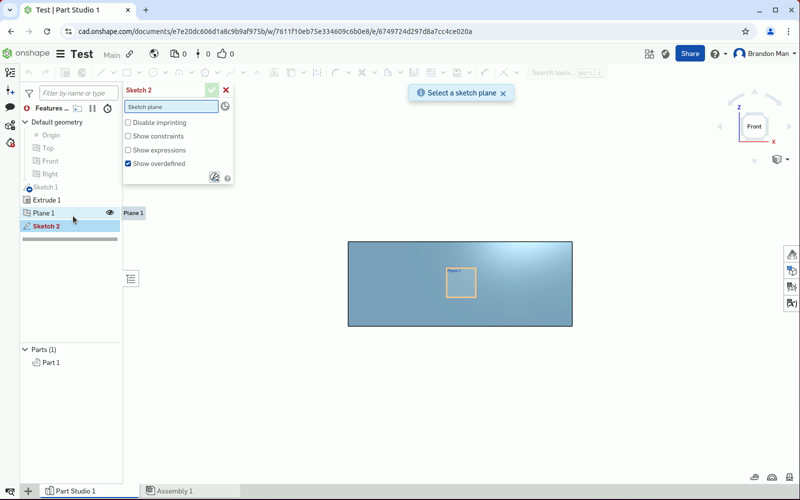
click(73, 215)
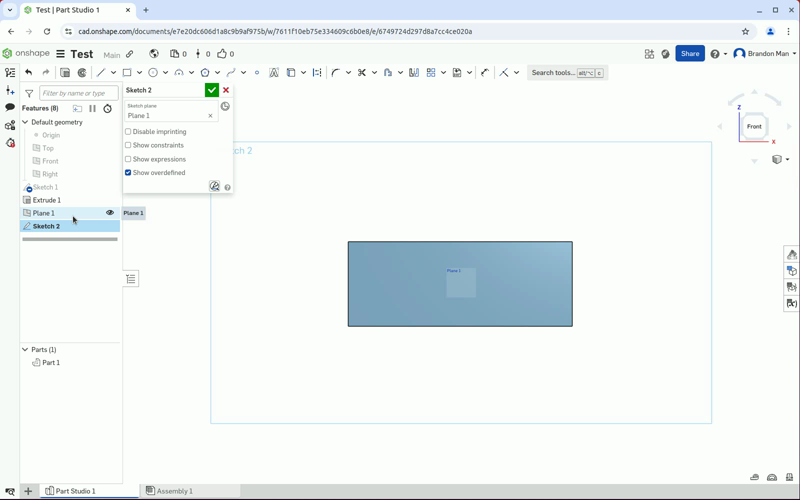
mouse_move(73, 352)
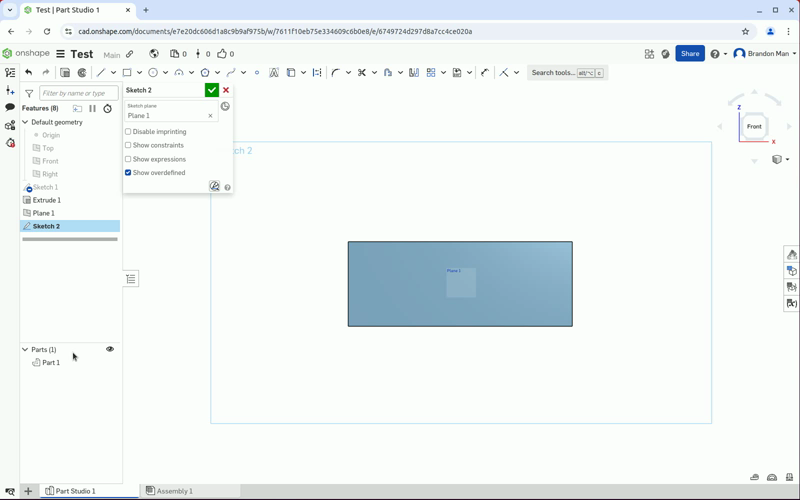
key(y)
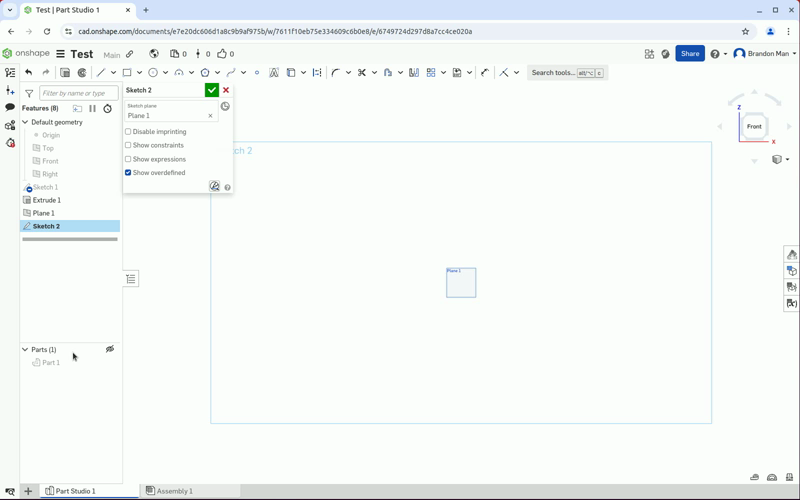
key(l)
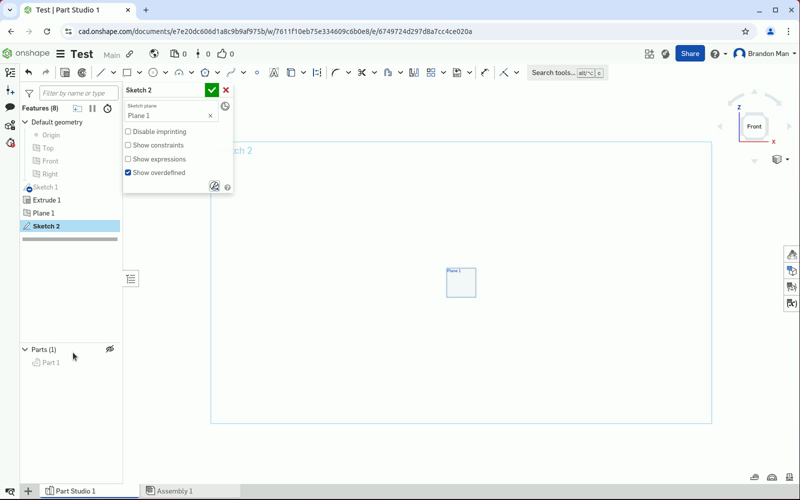
key_down(shift)
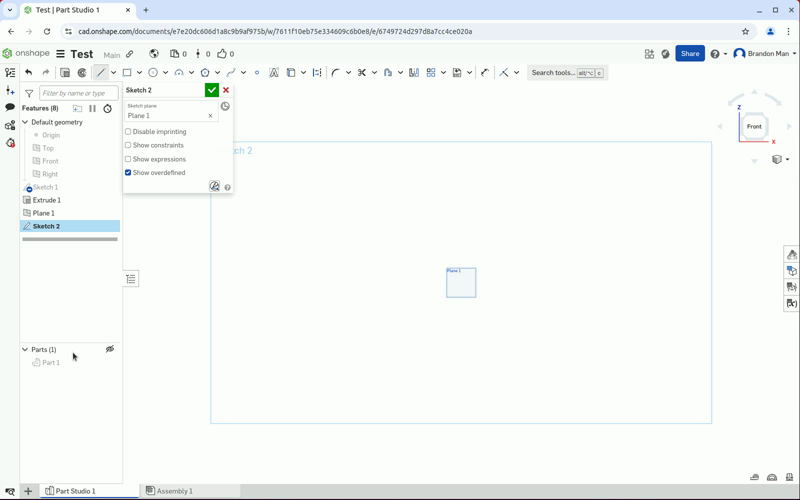
mouse_move(350, 324)
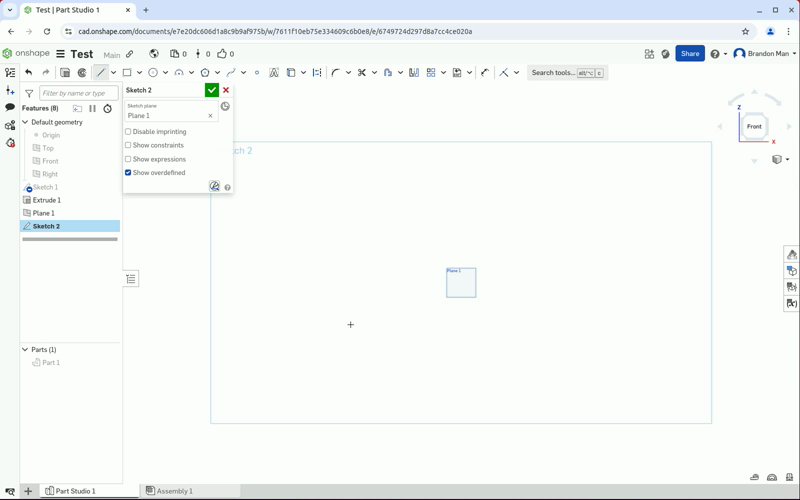
click(350, 324)
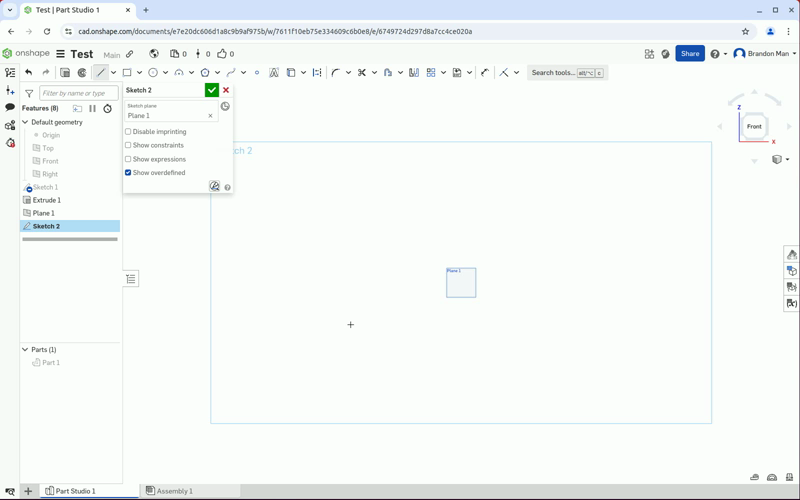
key_up(shift)
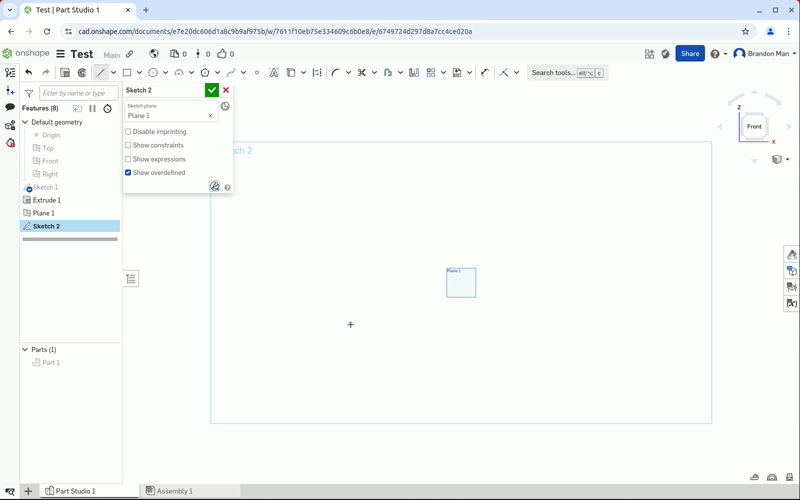
key_down(shift)
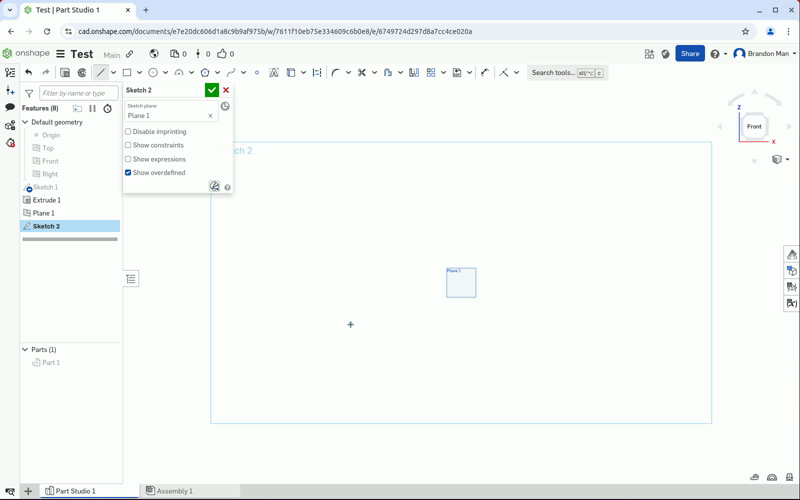
mouse_move(570, 324)
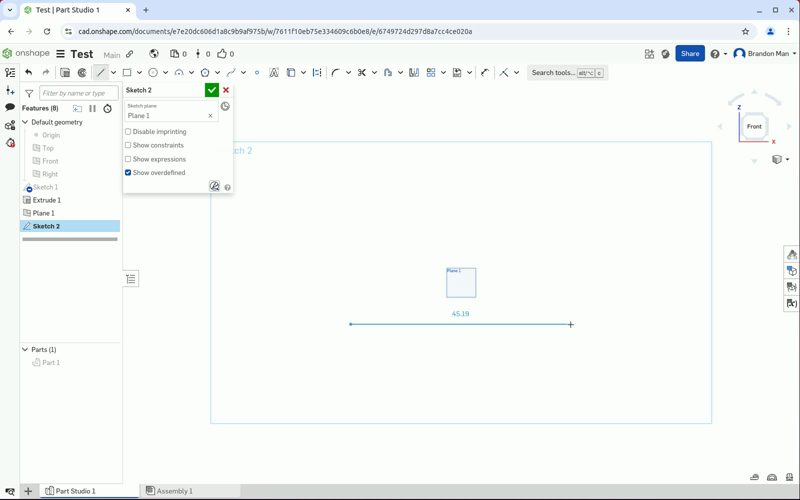
click(570, 324)
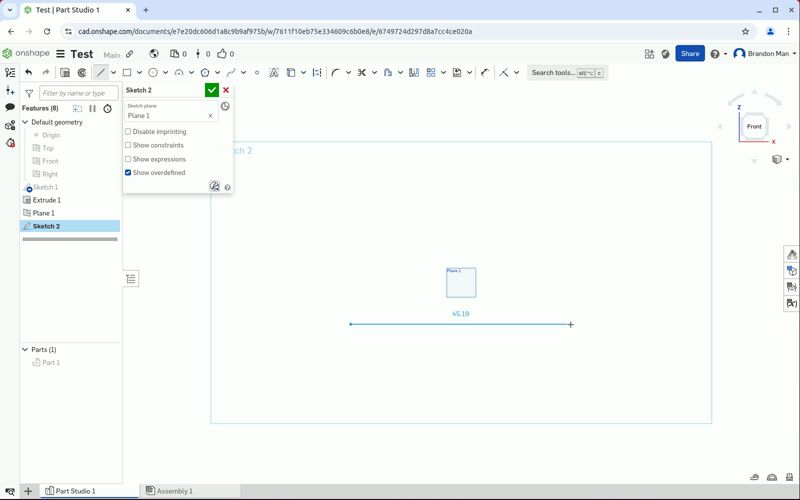
key_up(shift)
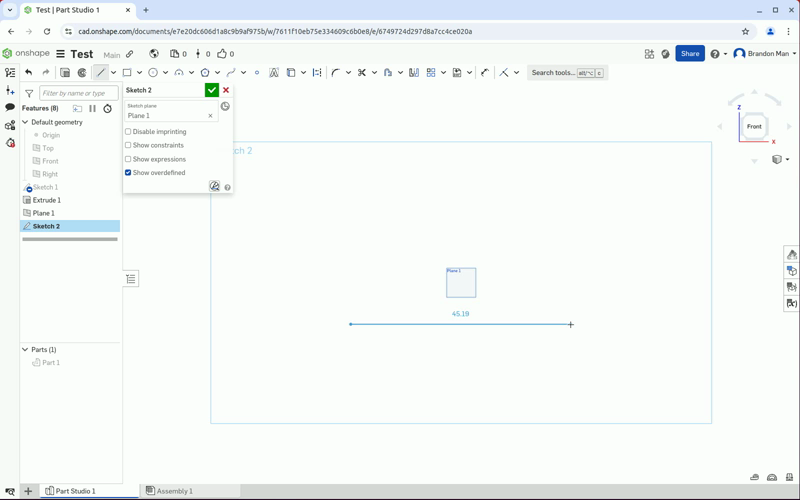
key_down(shift)
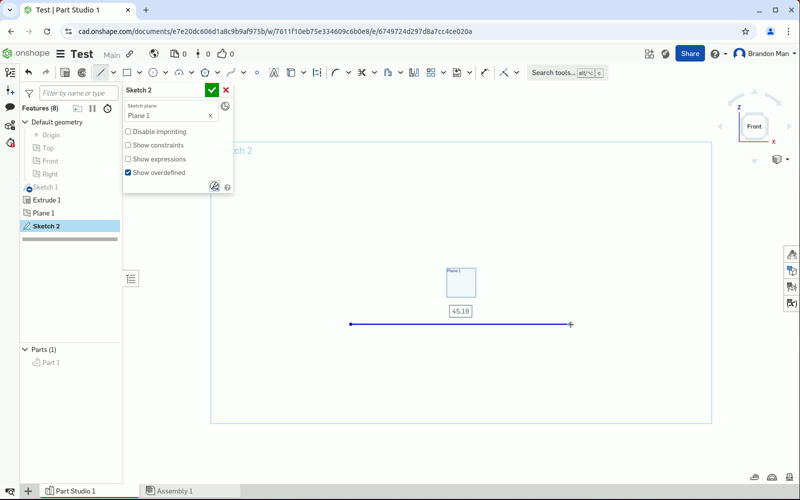
mouse_move(570, 242)
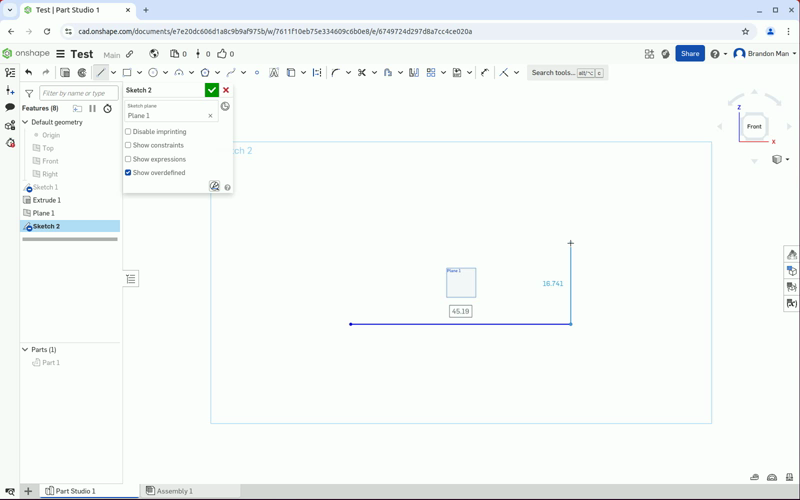
click(570, 242)
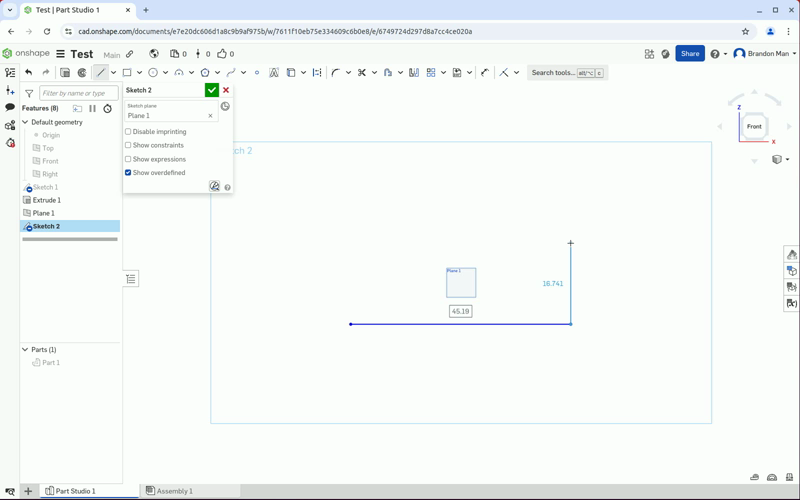
key_up(shift)
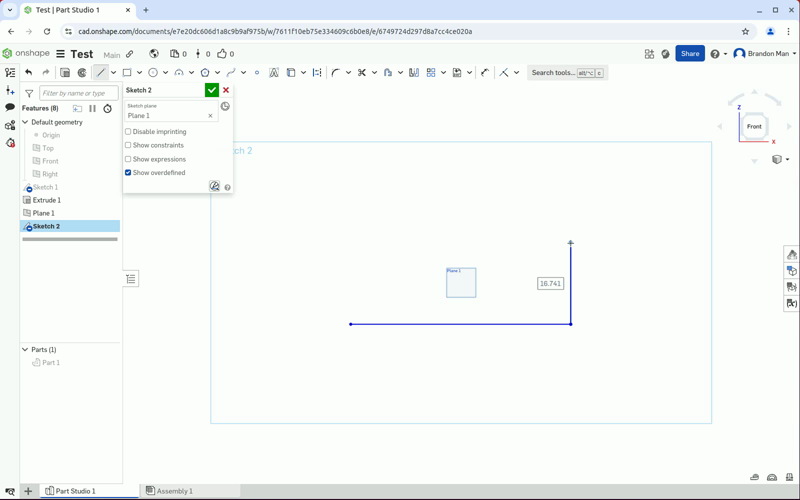
key_down(shift)
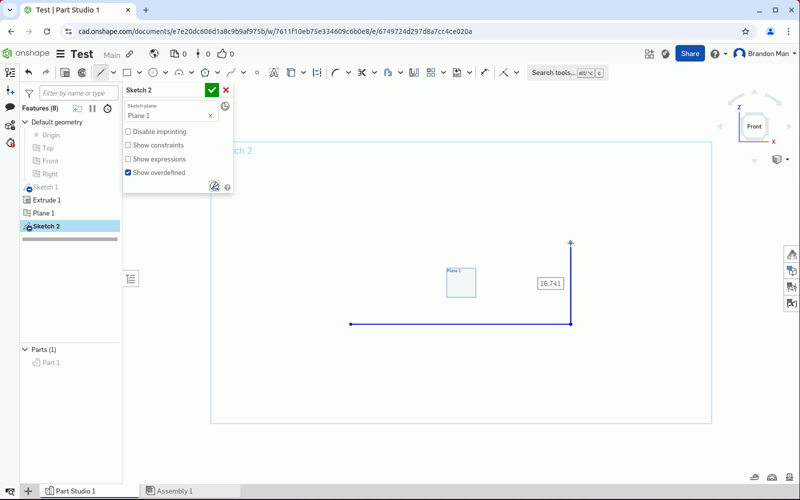
mouse_move(350, 242)
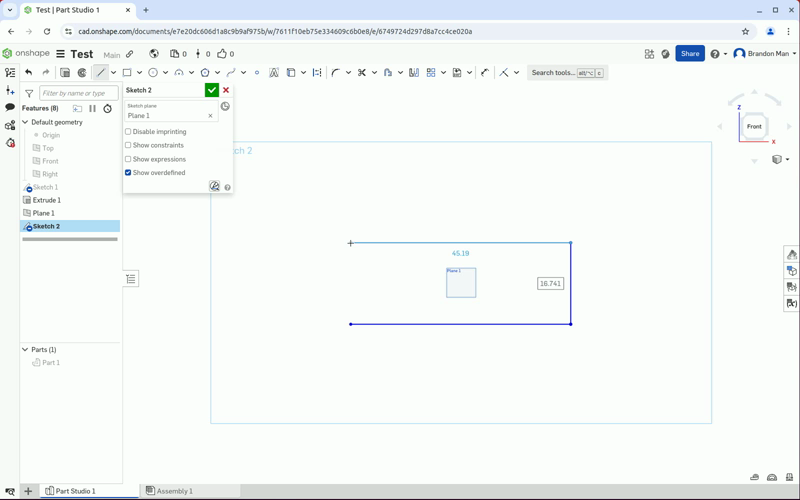
click(350, 242)
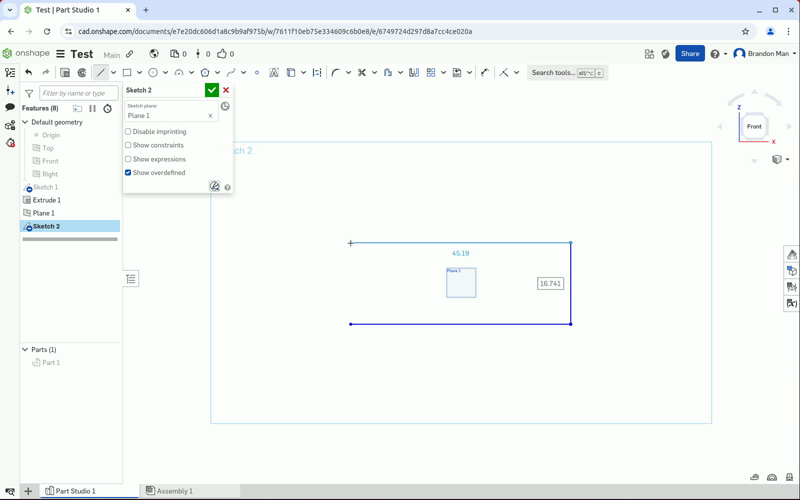
key_up(shift)
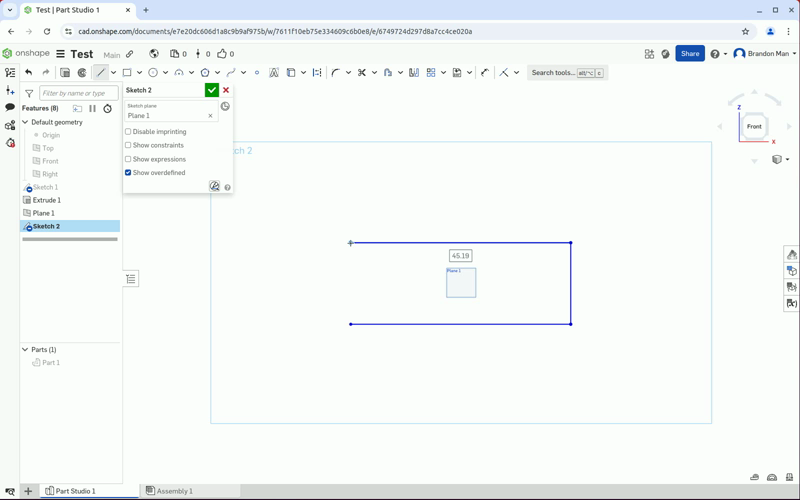
key_down(shift)
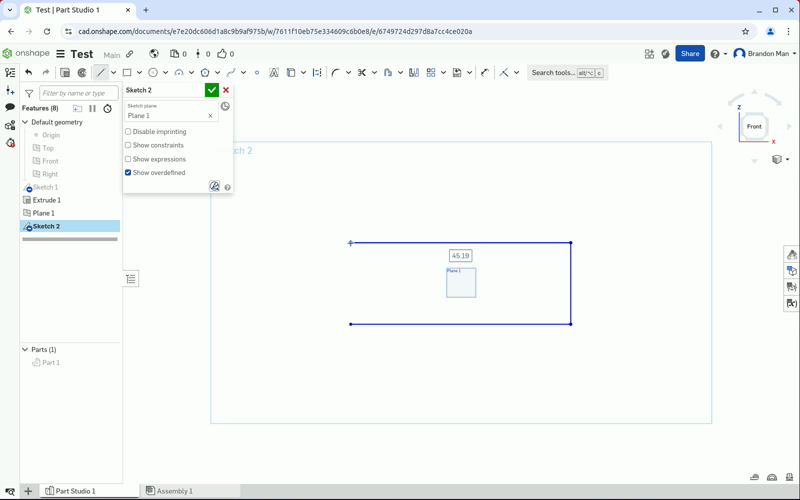
mouse_move(350, 324)
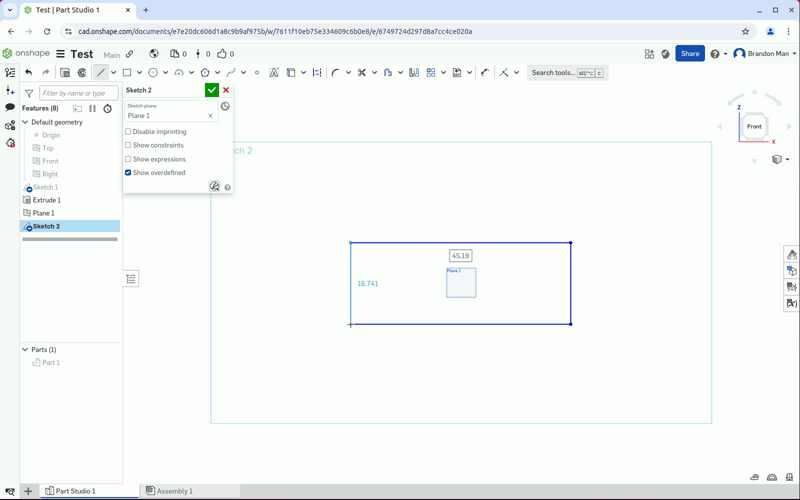
key_up(shift)
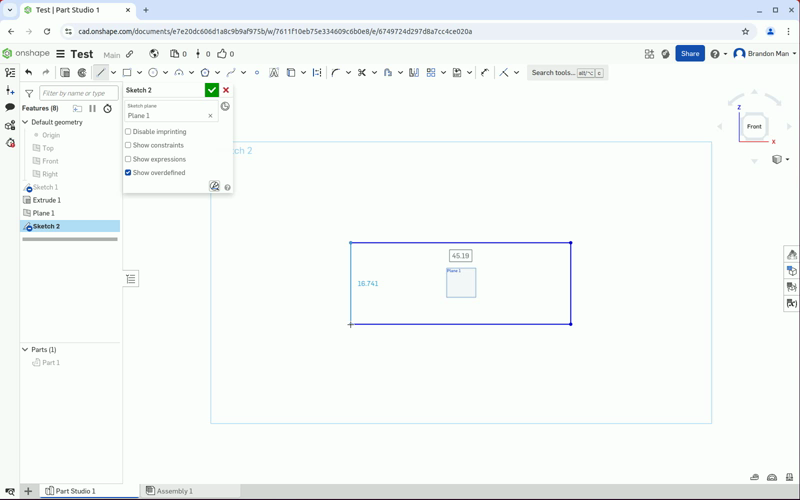
click(350, 324)
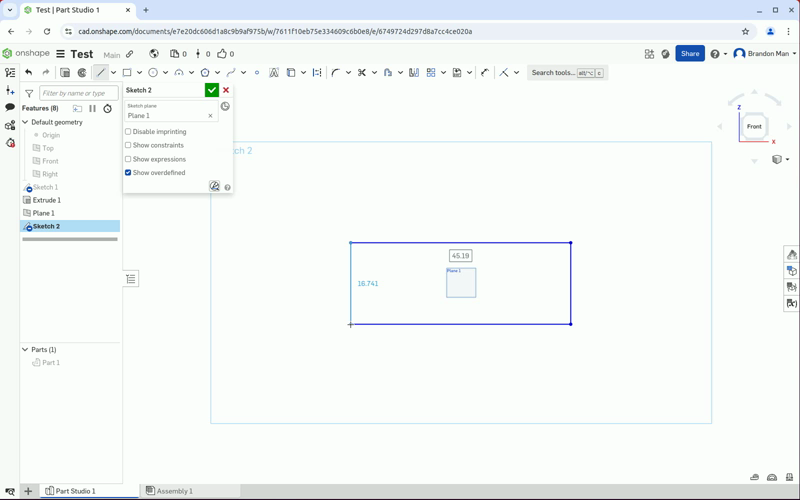
key(esc)
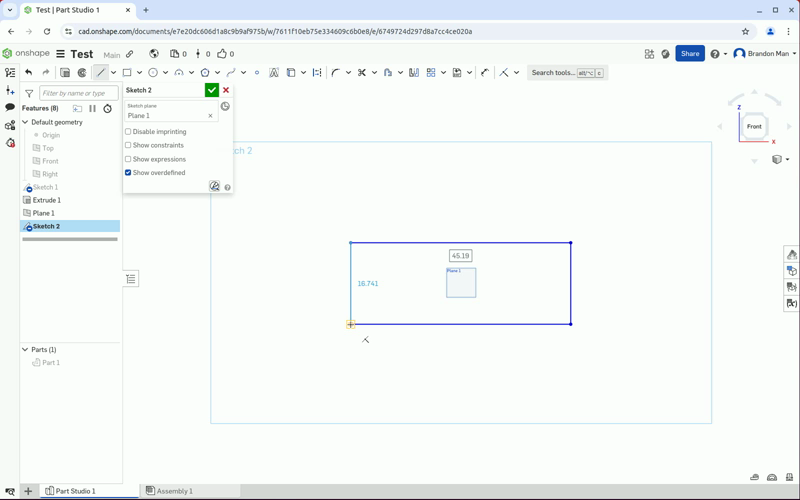
mouse_move(496, 266)
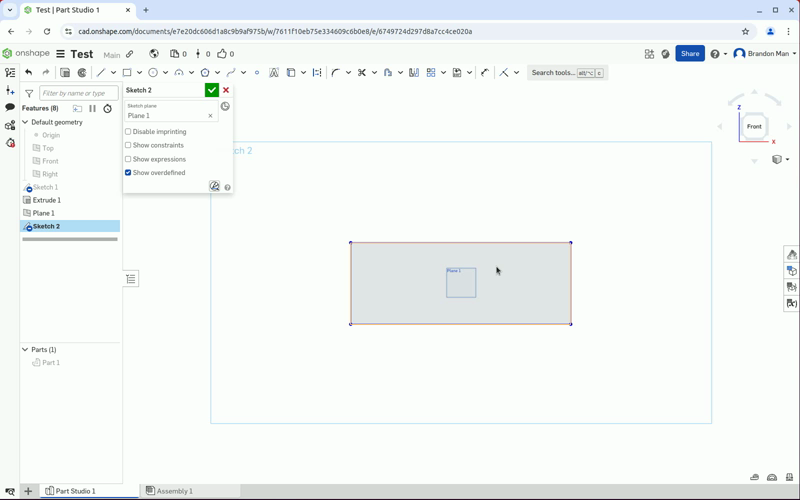
click(496, 266)
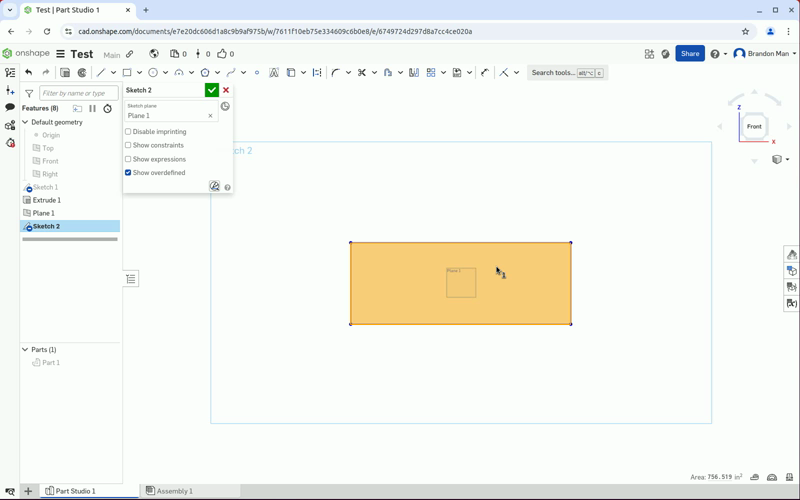
mouse_move(73, 352)
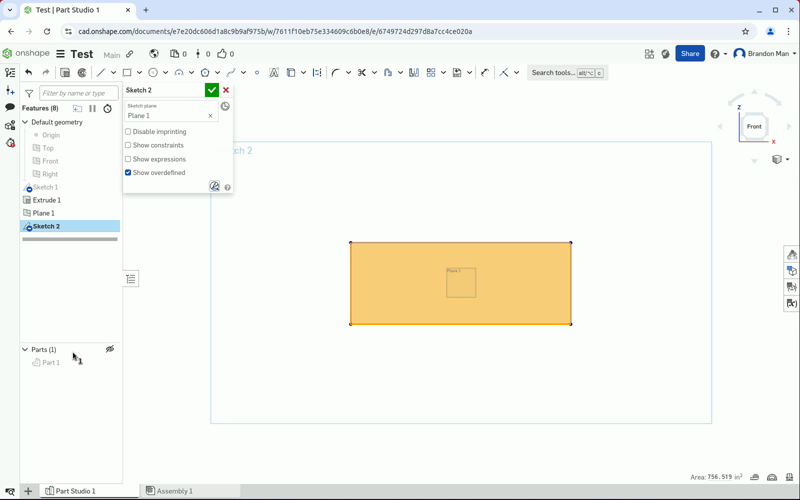
key(shift+y)
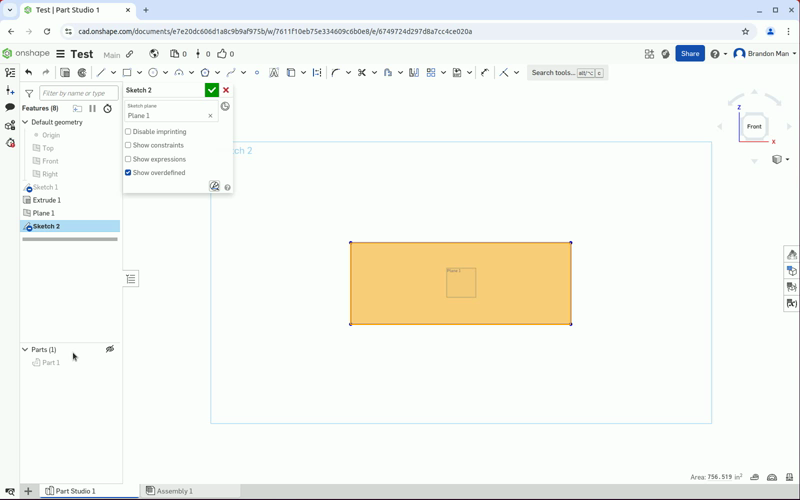
key(shift+e)
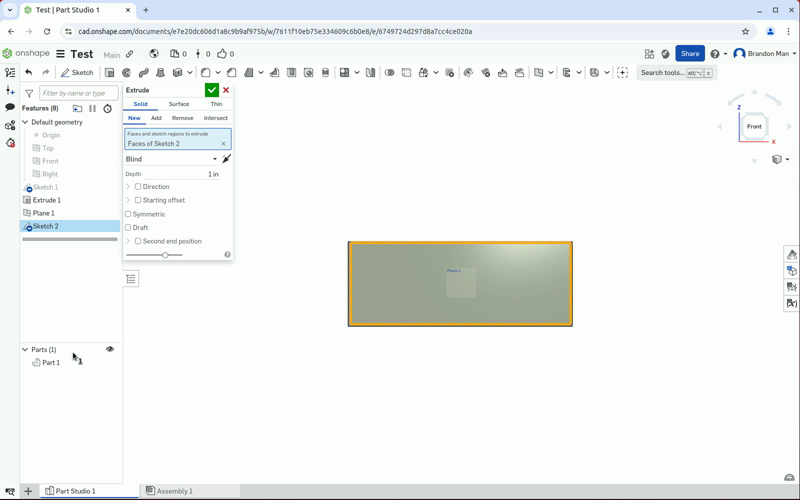
mouse_move(143, 106)
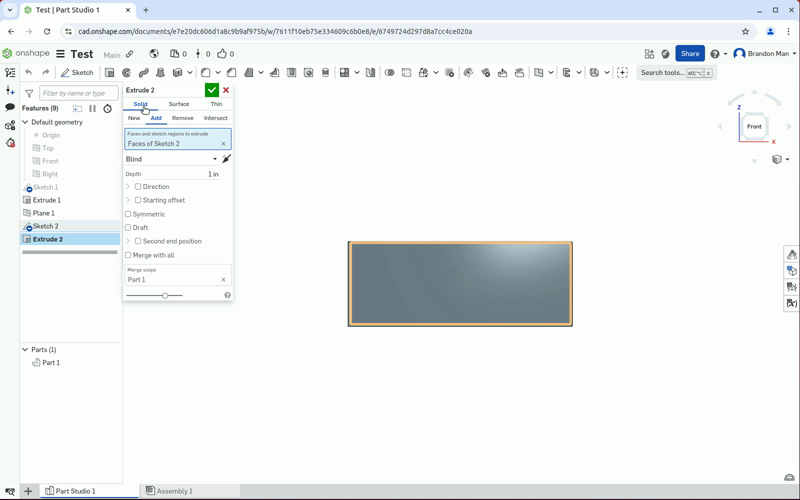
click(143, 106)
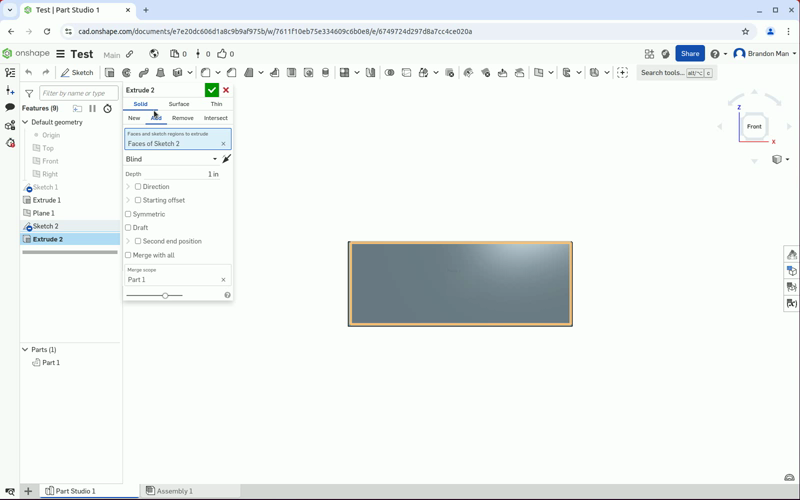
mouse_move(186, 120)
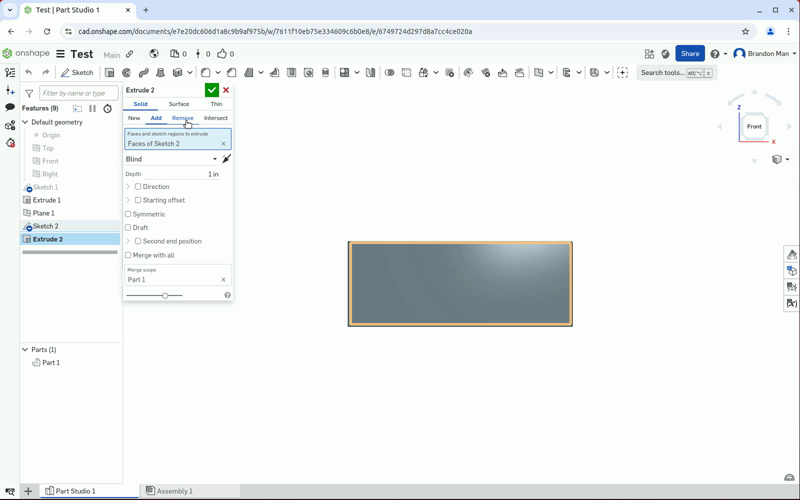
click(186, 120)
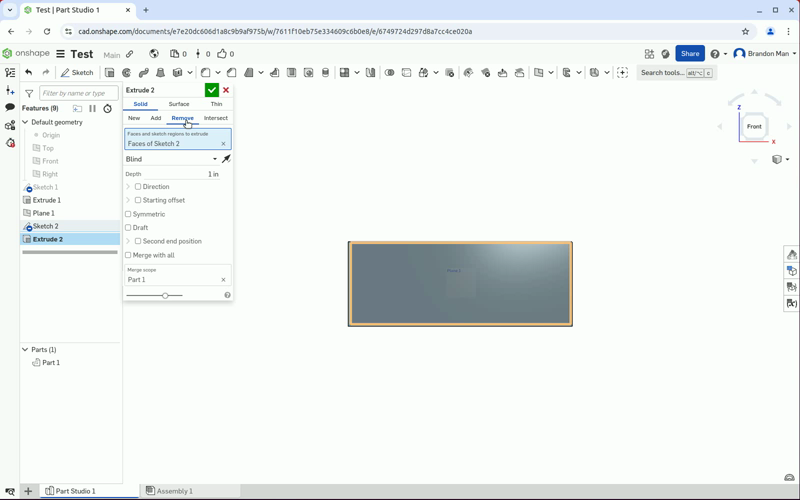
key(tab, 4)
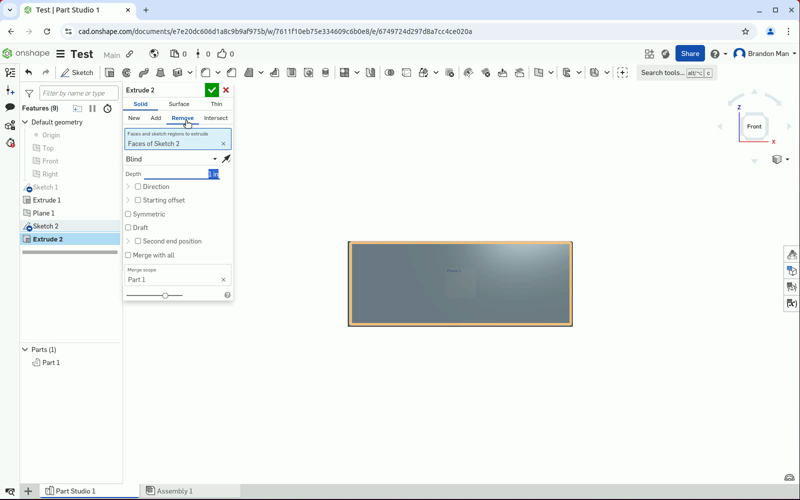
text(20.942)
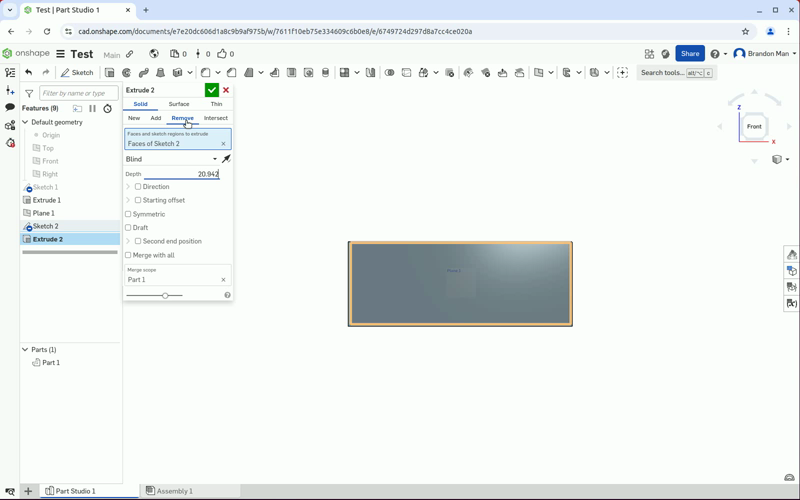
key(tab, 6)
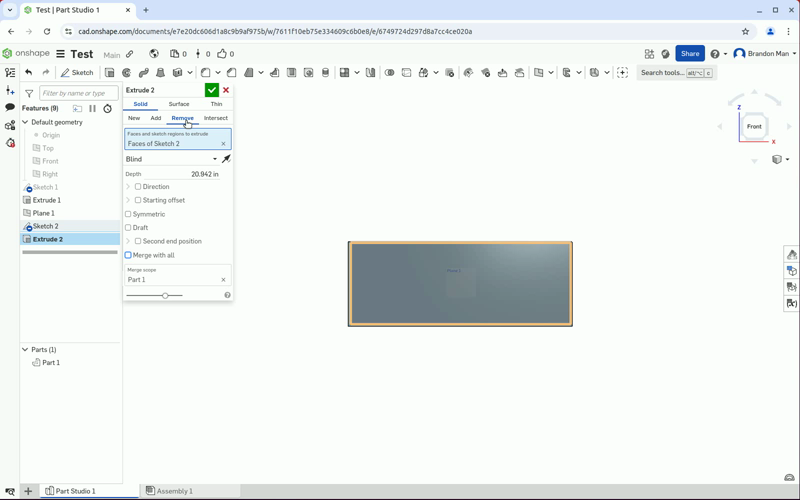
key(space)
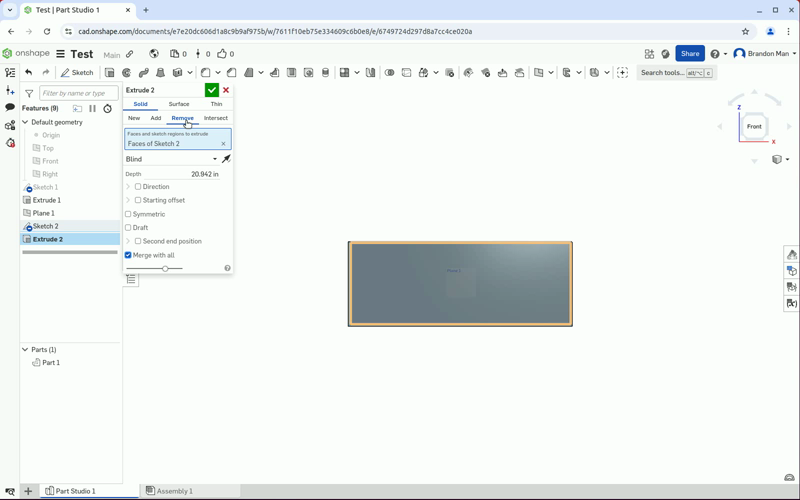
key(enter)
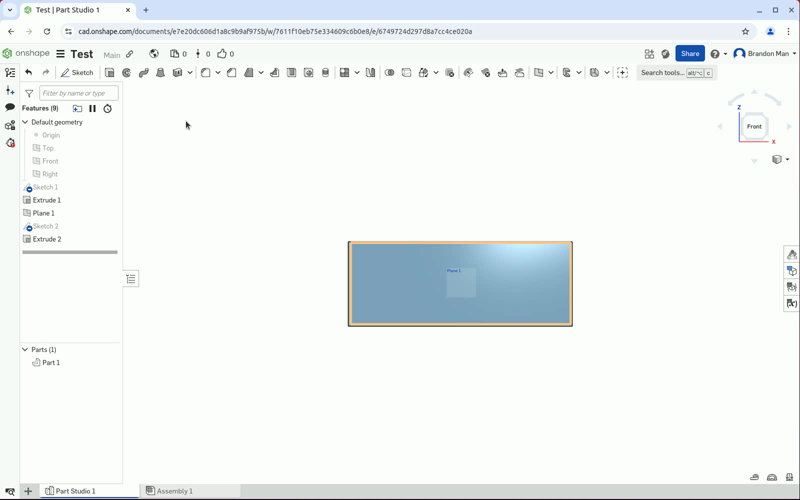
key(shift+h)
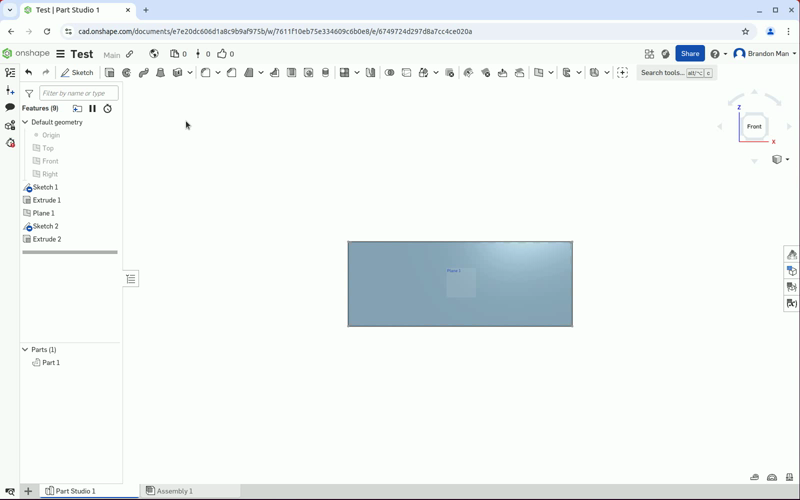
key(shift+h)
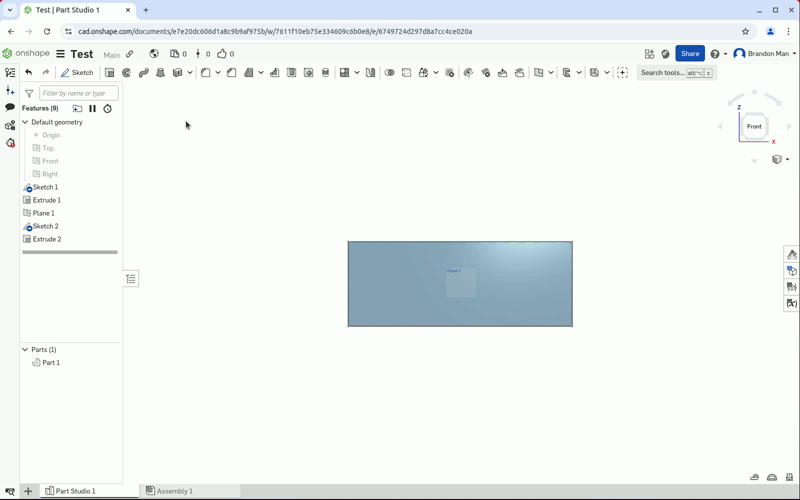
key(shift+7)
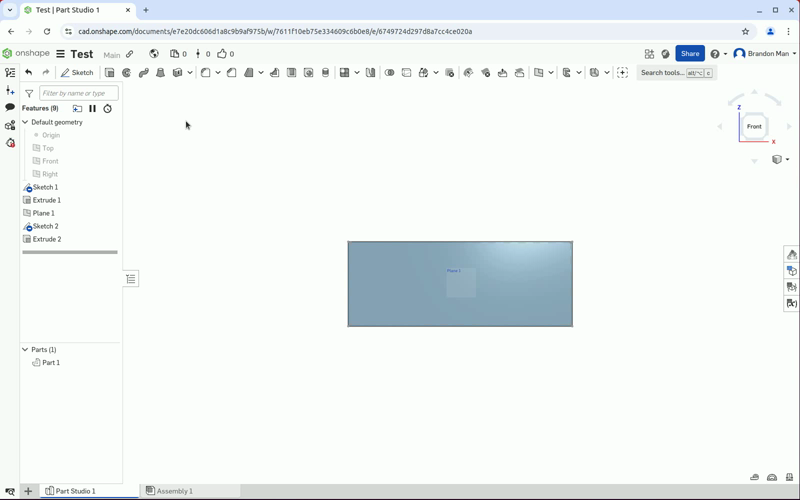
key(left, 2)
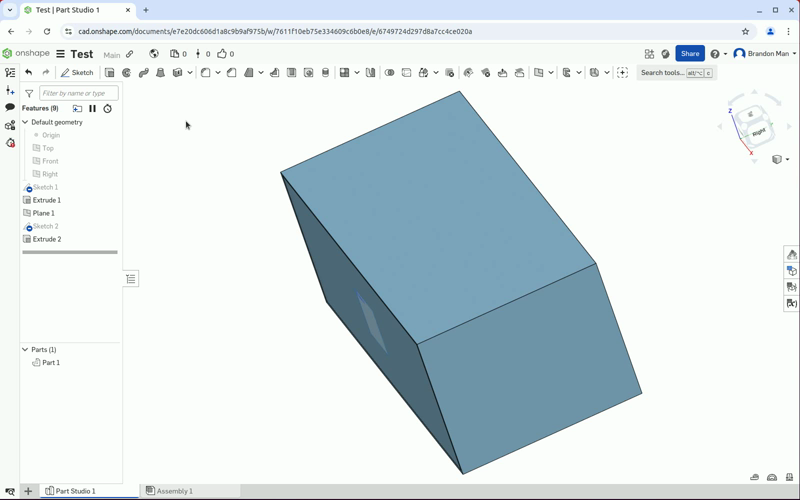
key(down, 2)
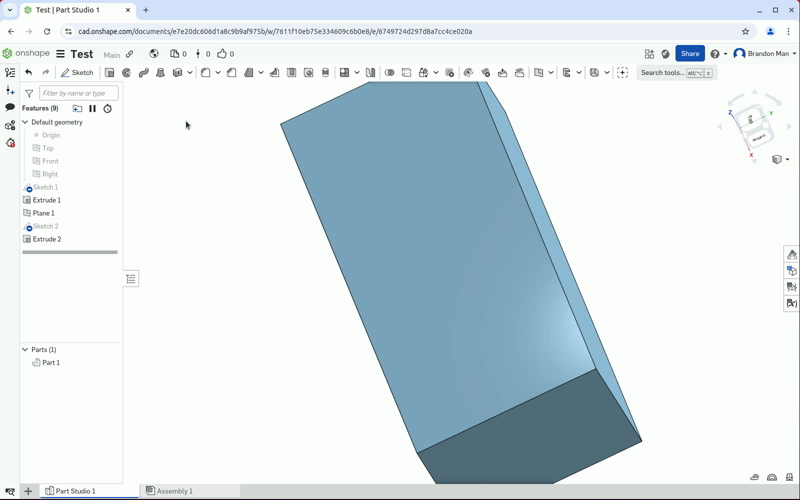
key(up, 2)
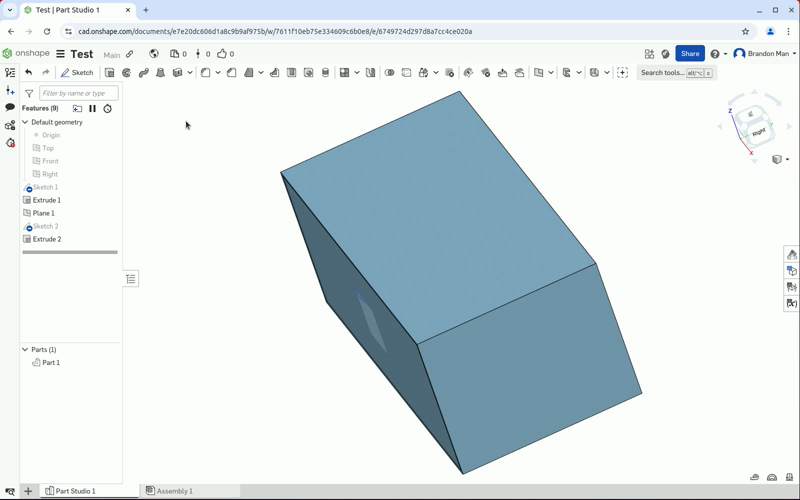
key(right, 2)
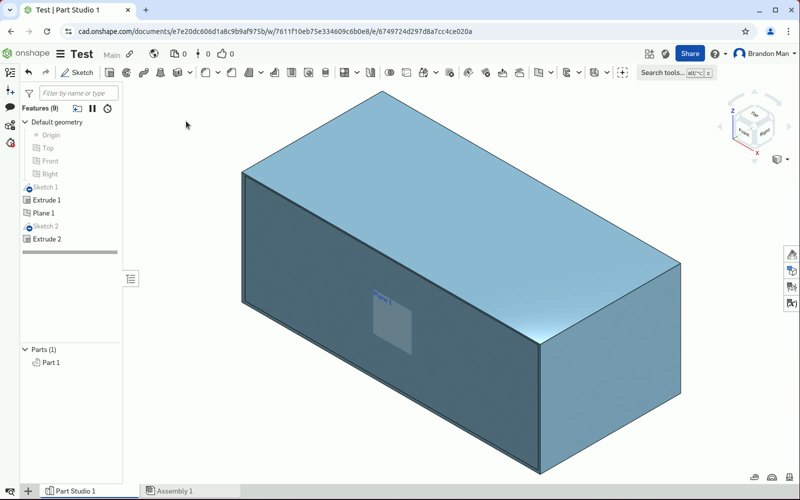
mouse_move(73, 189)
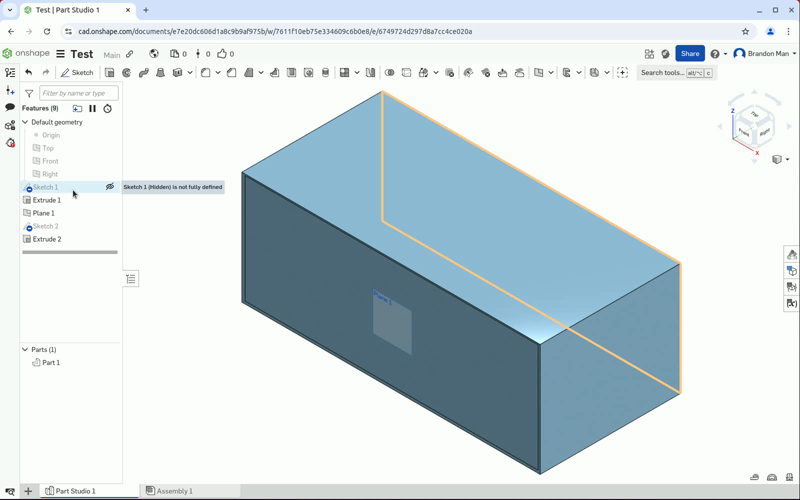
click(73, 189)